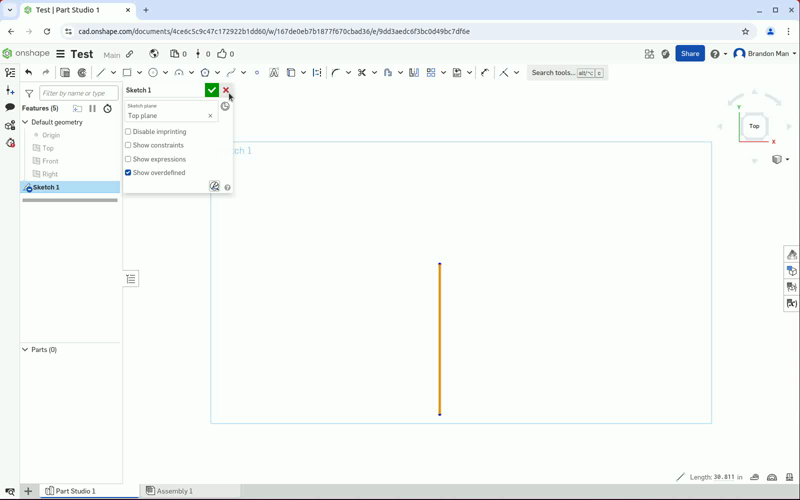
key(shift+h)
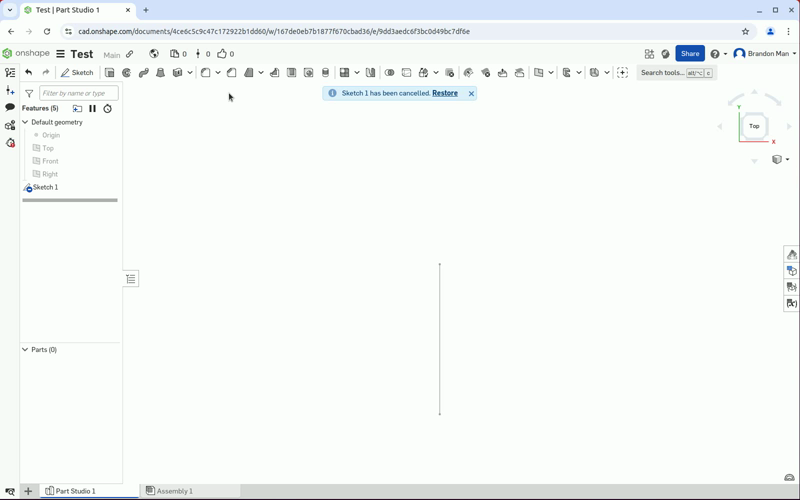
mouse_move(73, 352)
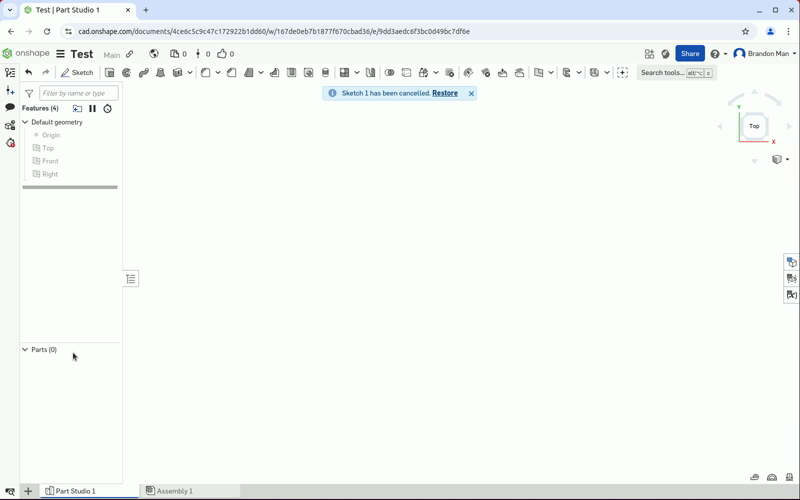
key(y)
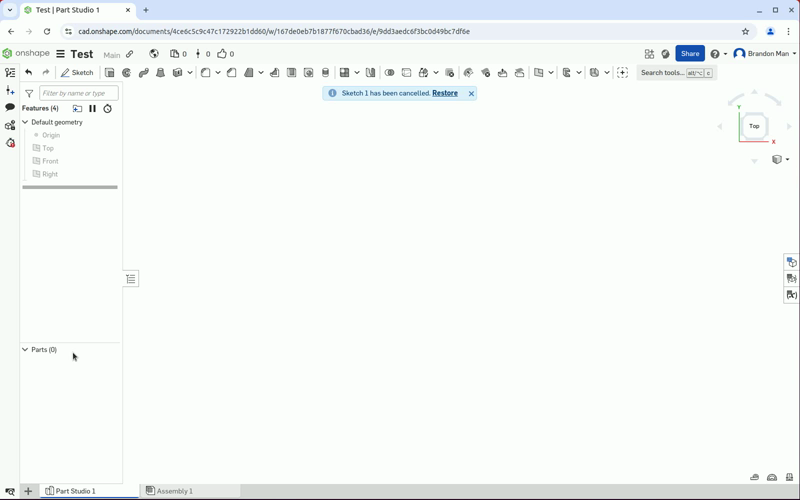
key(shift+p)
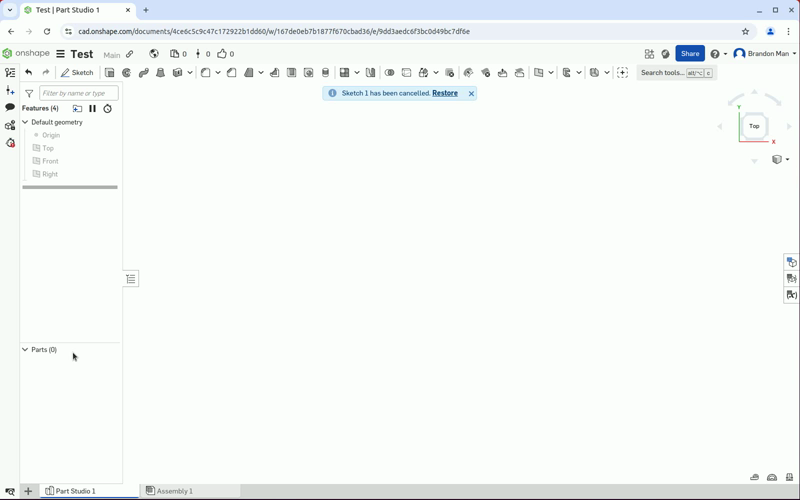
key(space)
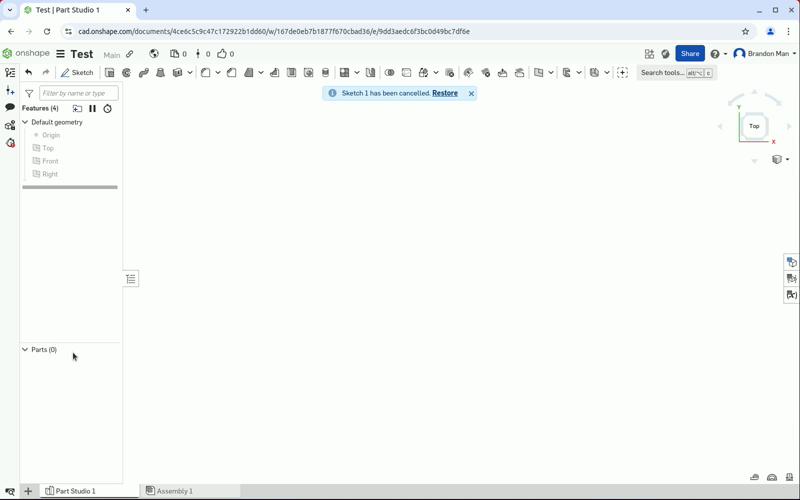
key_down(shift)
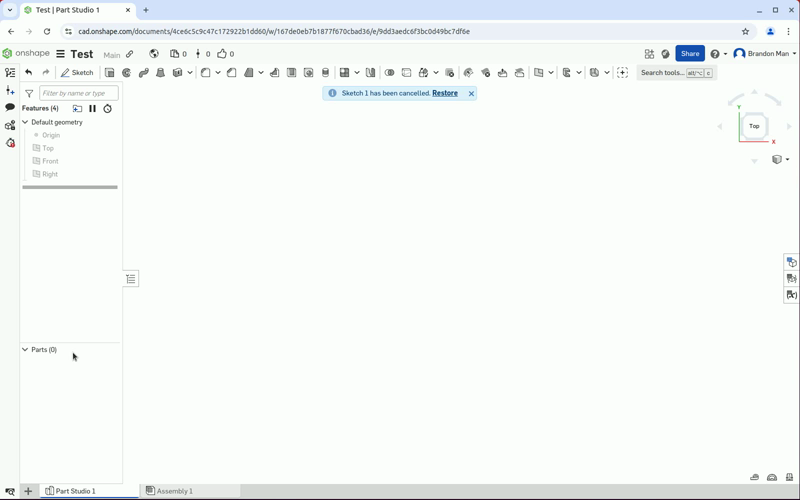
key(up)
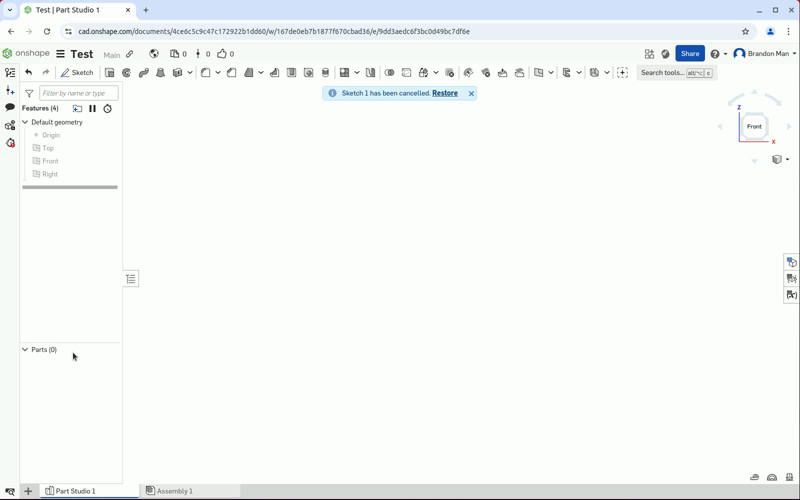
key_up(shift)
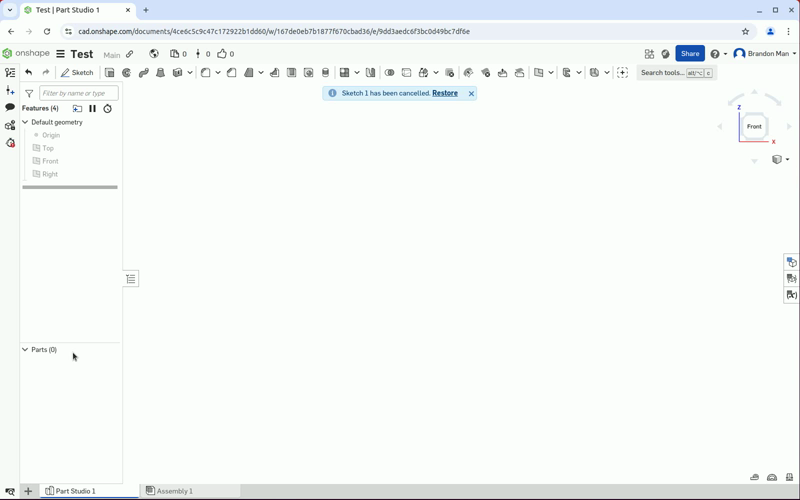
mouse_move(73, 352)
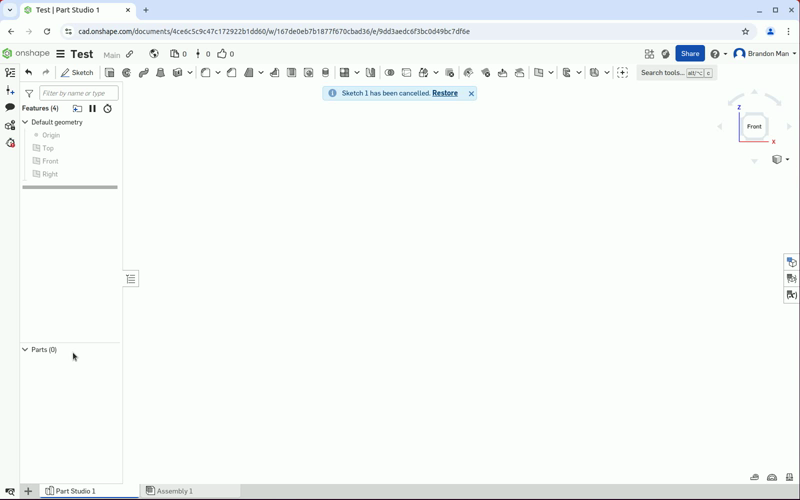
key(shift+y)
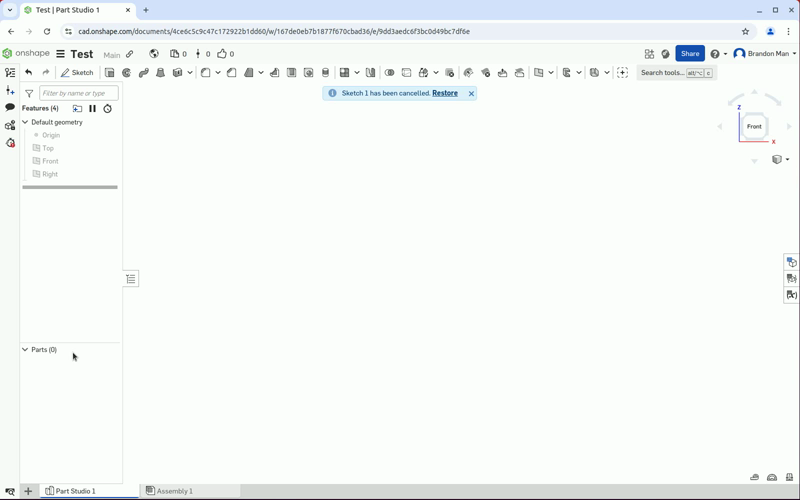
key(shift+s)
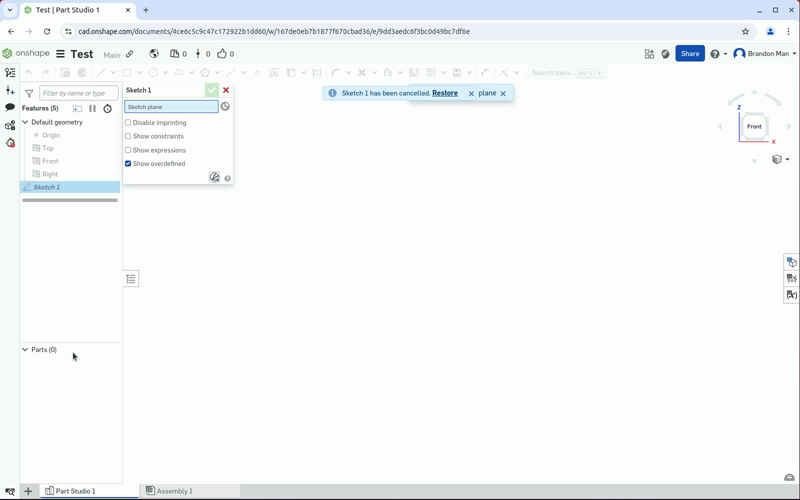
mouse_move(73, 163)
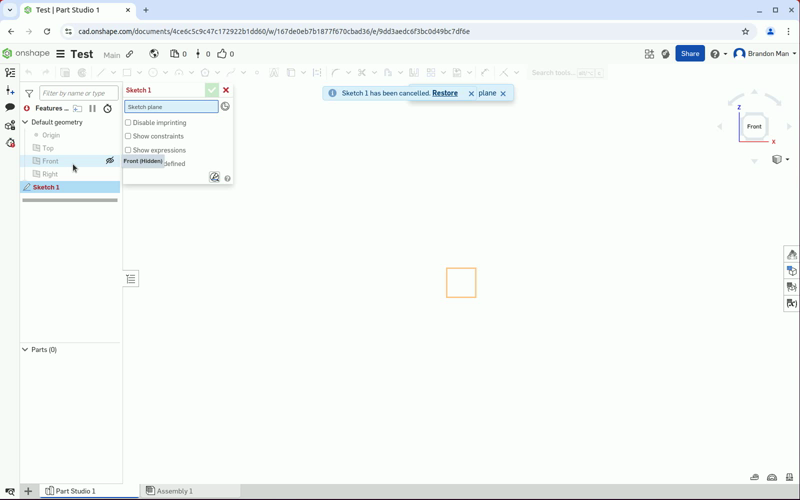
click(73, 163)
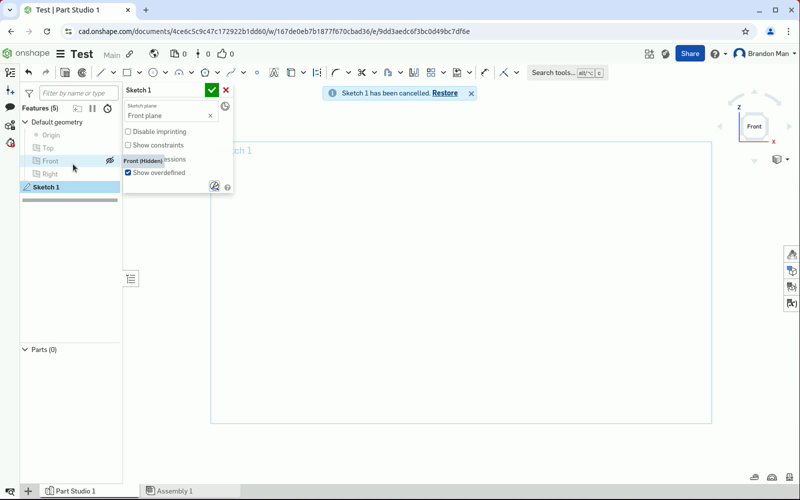
mouse_move(73, 352)
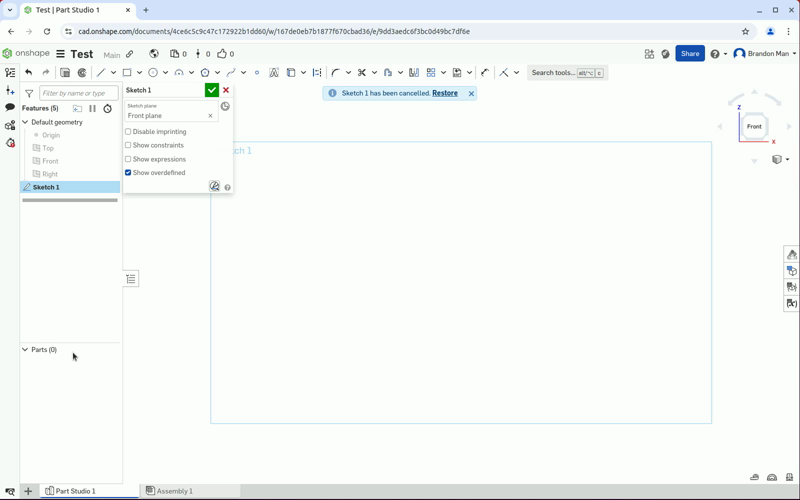
key(y)
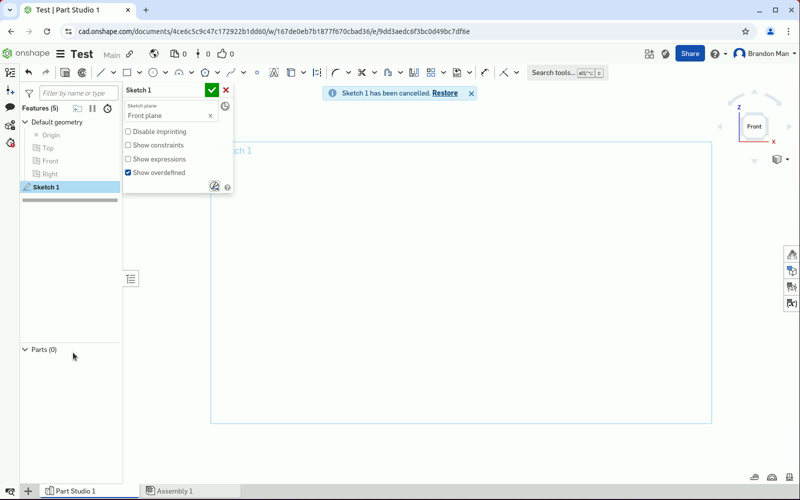
key(l)
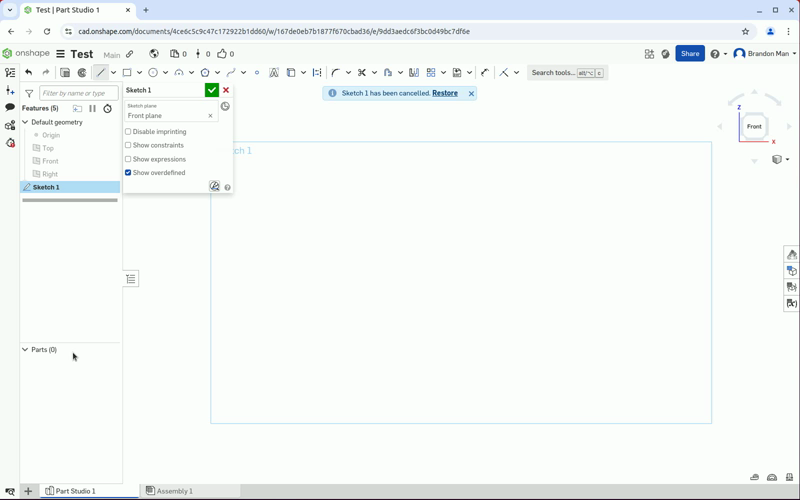
key_down(shift)
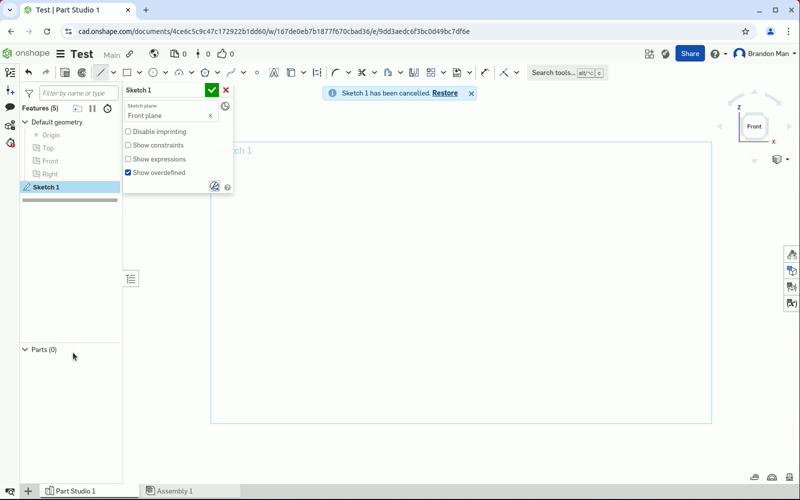
mouse_move(401, 360)
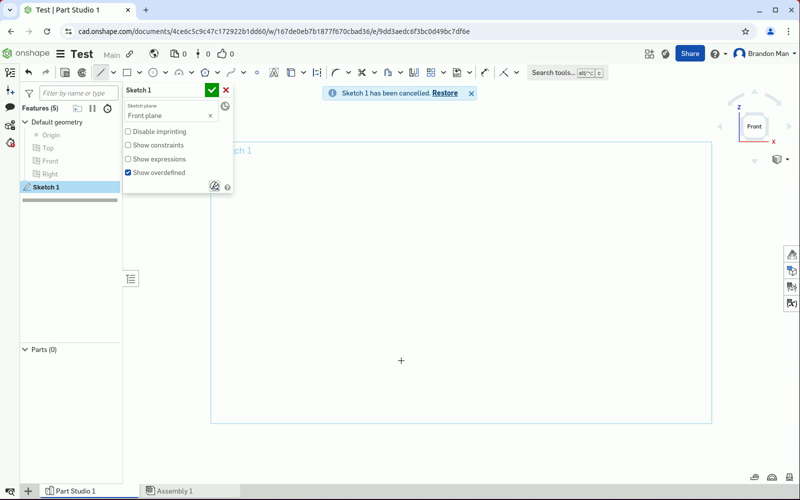
click(401, 360)
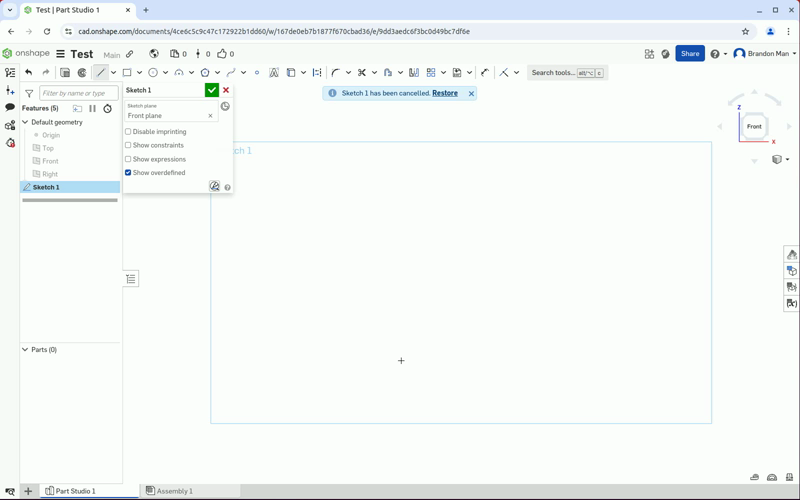
key_up(shift)
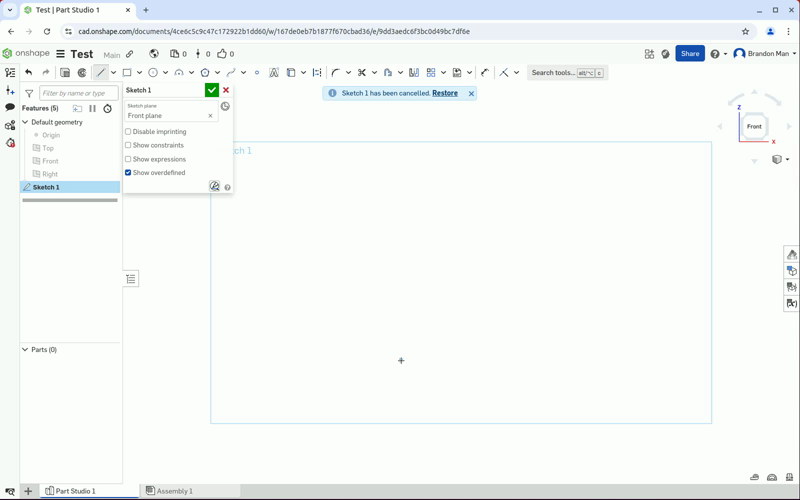
key_down(shift)
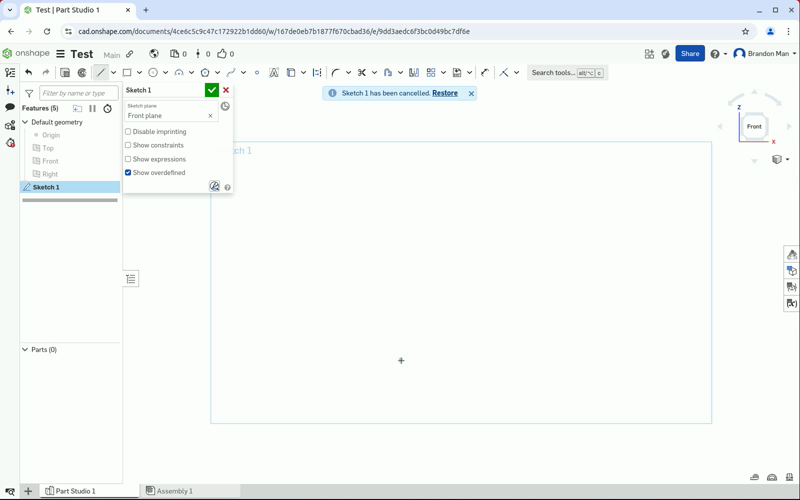
mouse_move(522, 360)
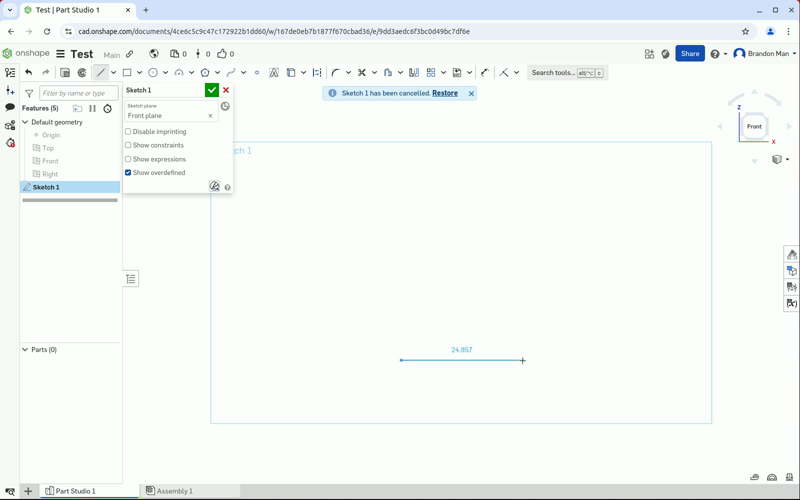
click(522, 360)
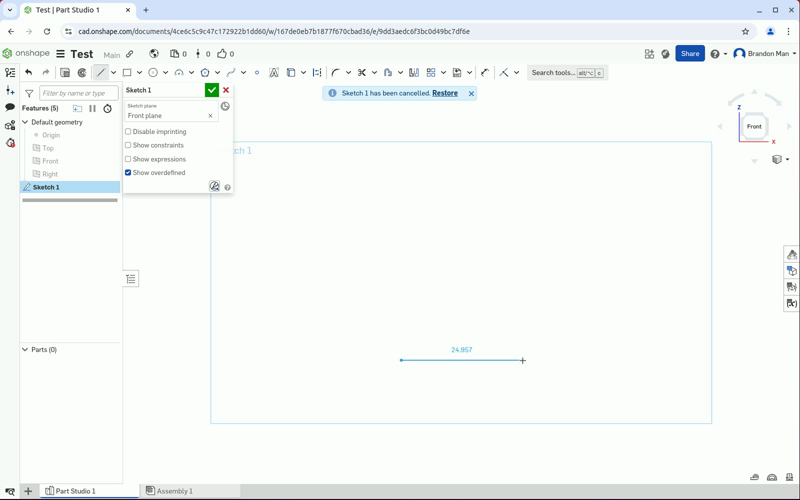
key_up(shift)
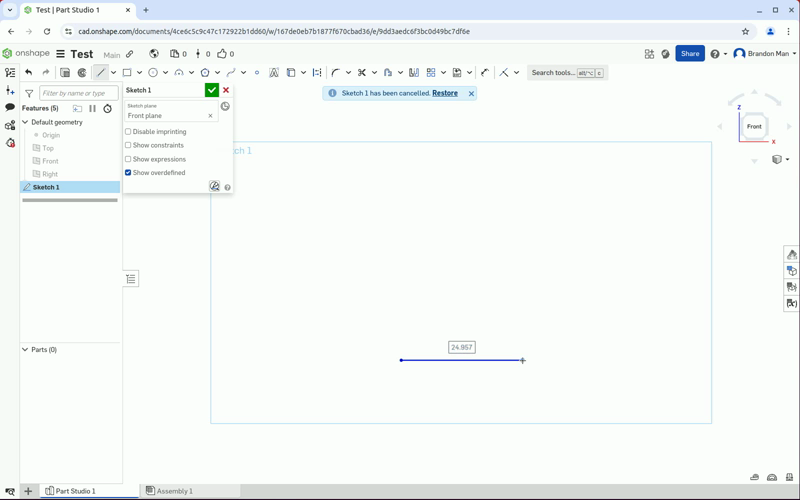
key_down(shift)
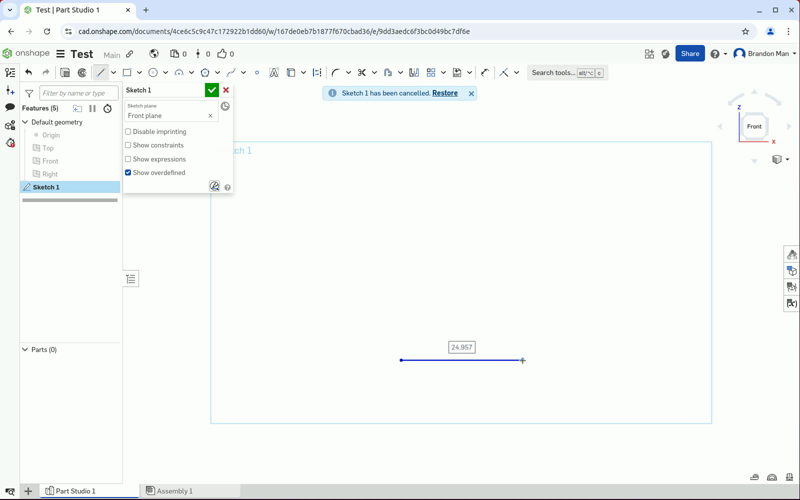
mouse_move(522, 239)
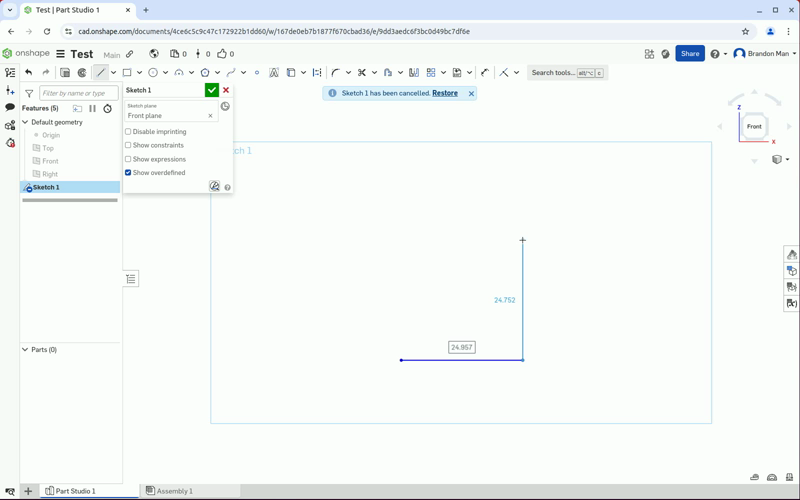
click(522, 239)
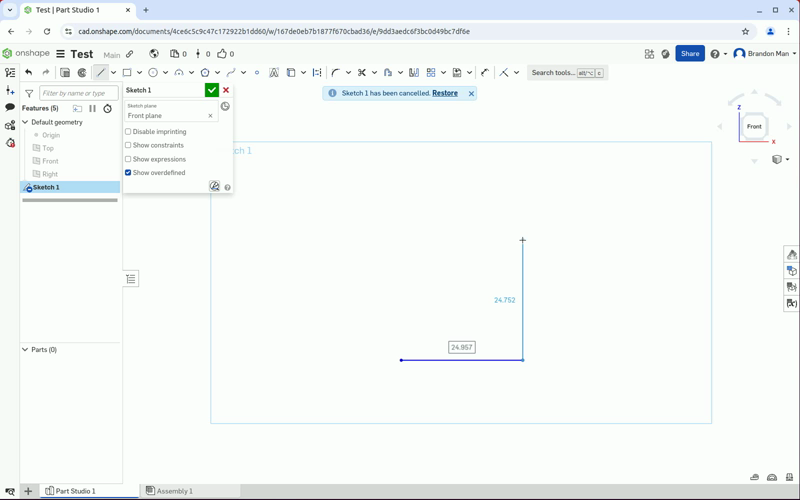
key_up(shift)
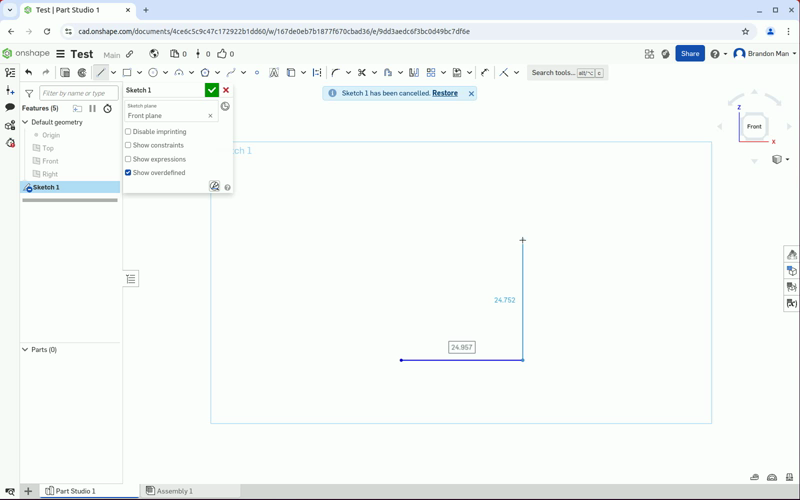
key_down(shift)
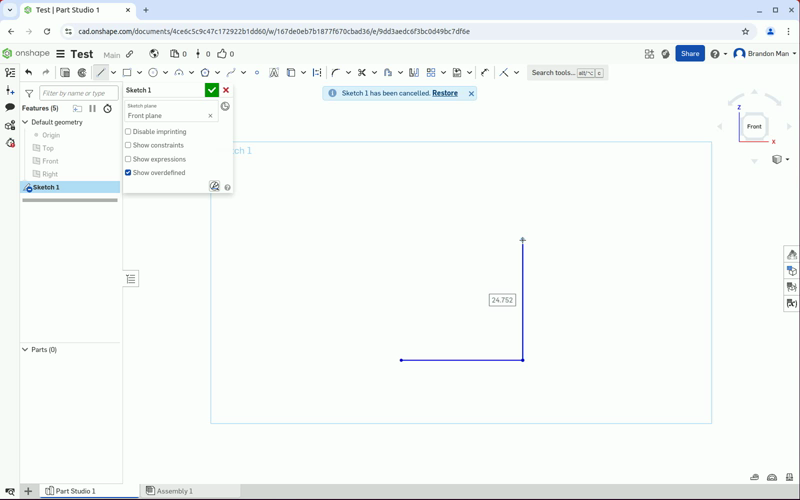
mouse_move(401, 239)
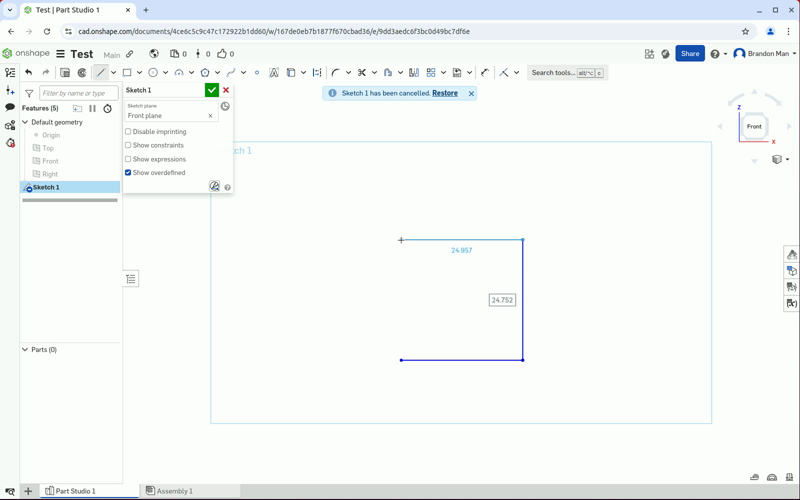
click(401, 239)
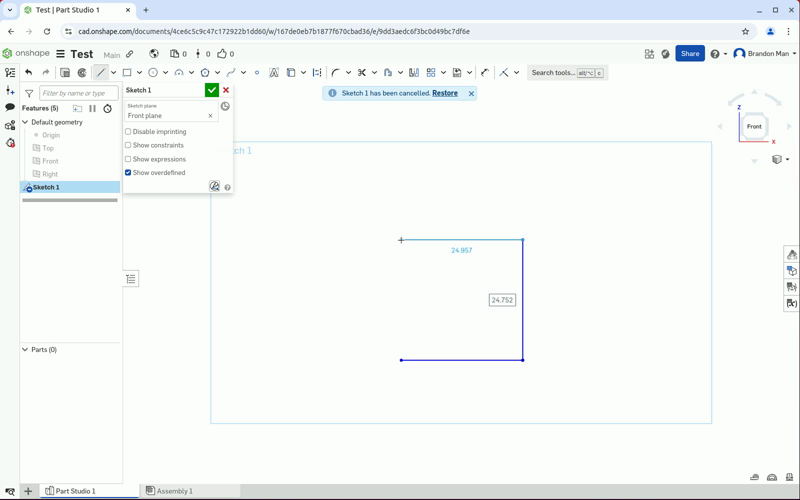
key_up(shift)
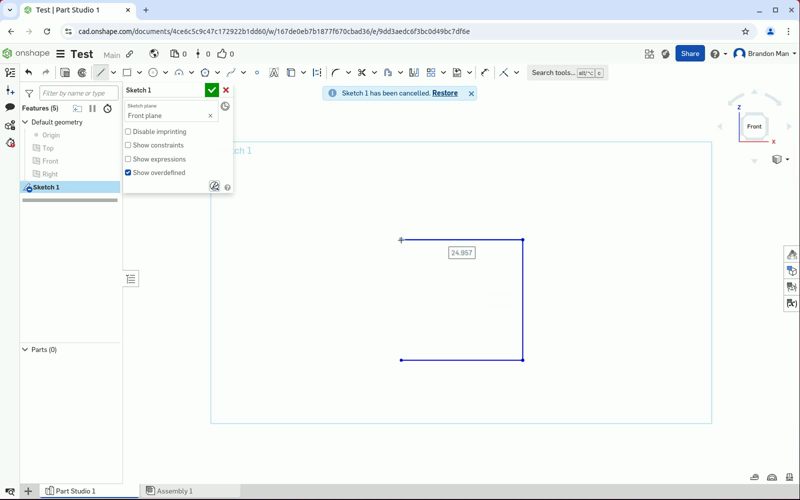
key_down(shift)
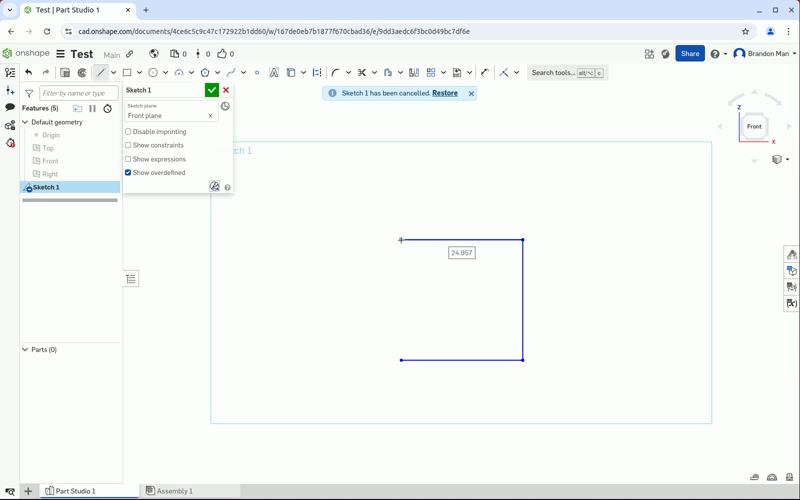
mouse_move(401, 360)
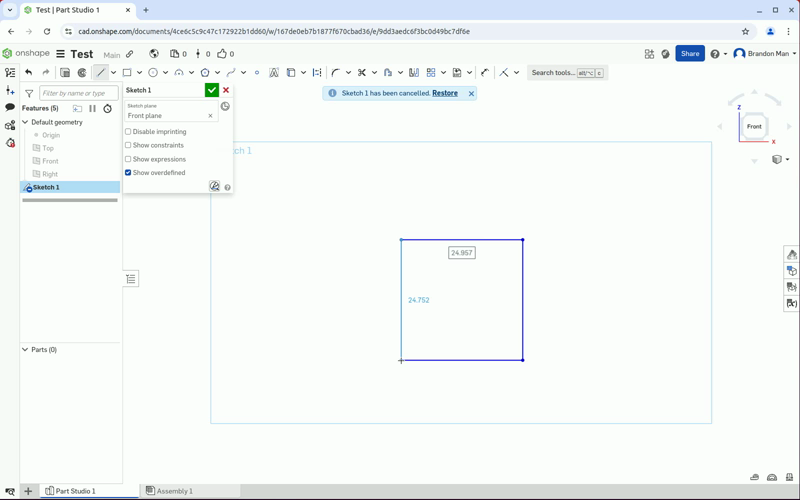
key_up(shift)
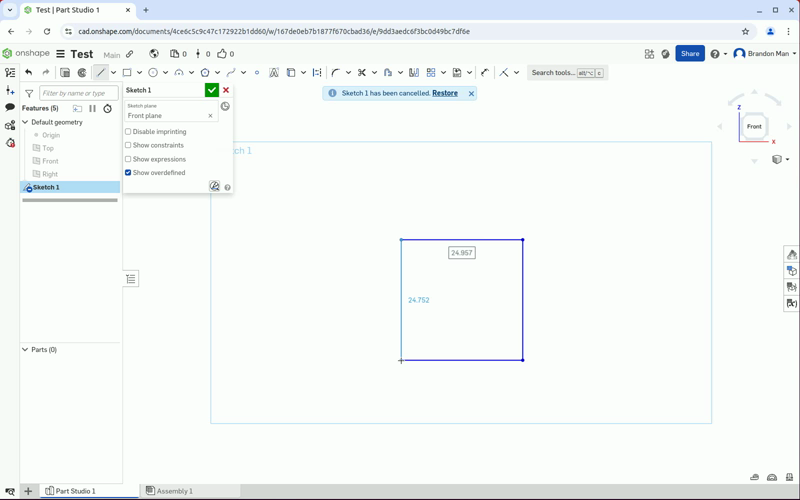
click(401, 360)
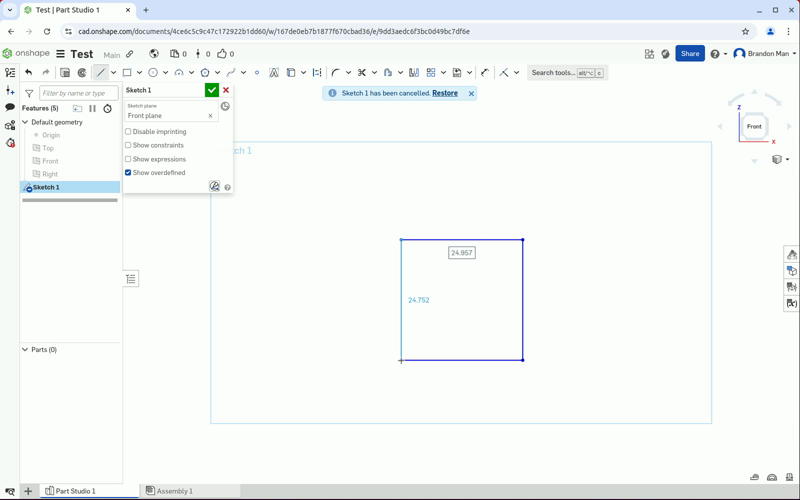
key(esc)
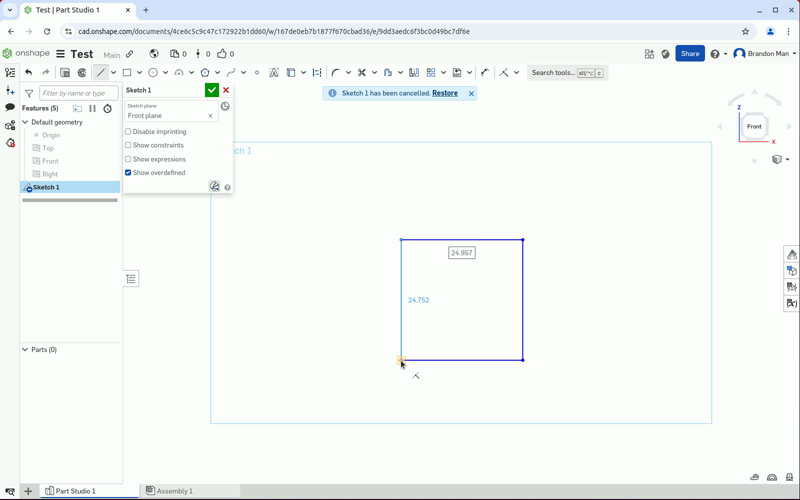
mouse_move(426, 319)
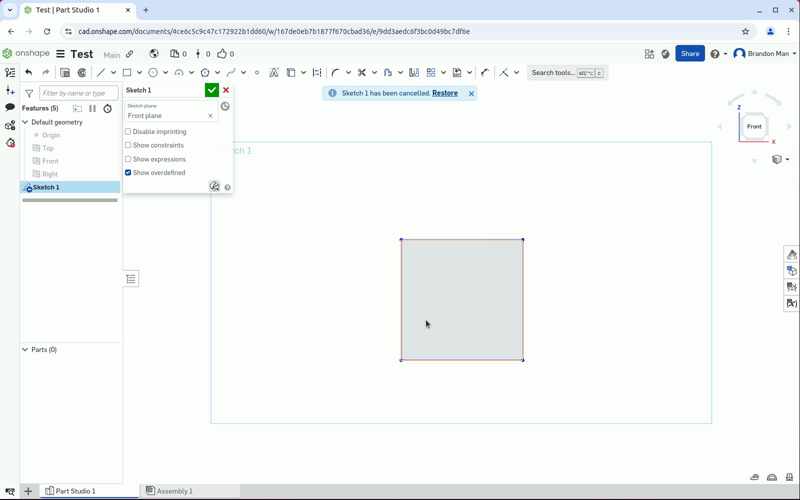
click(426, 319)
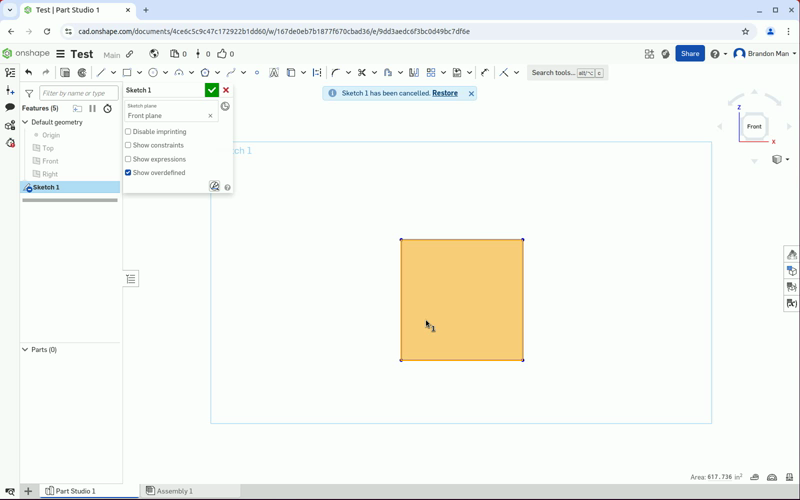
mouse_move(73, 352)
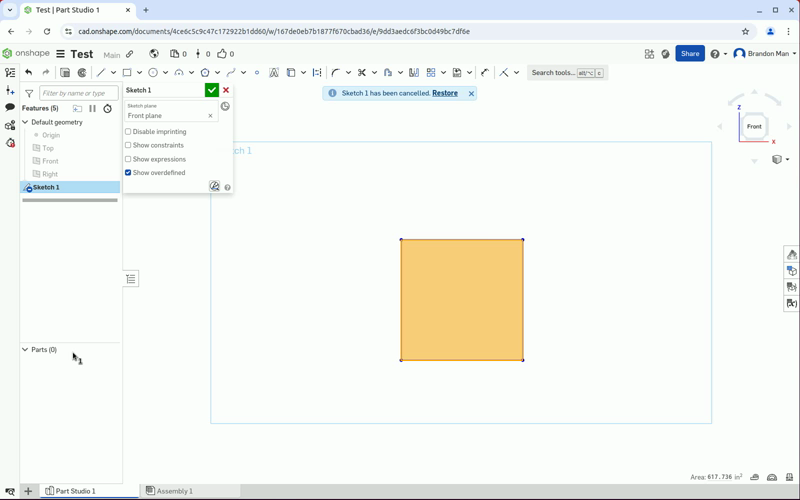
key(shift+y)
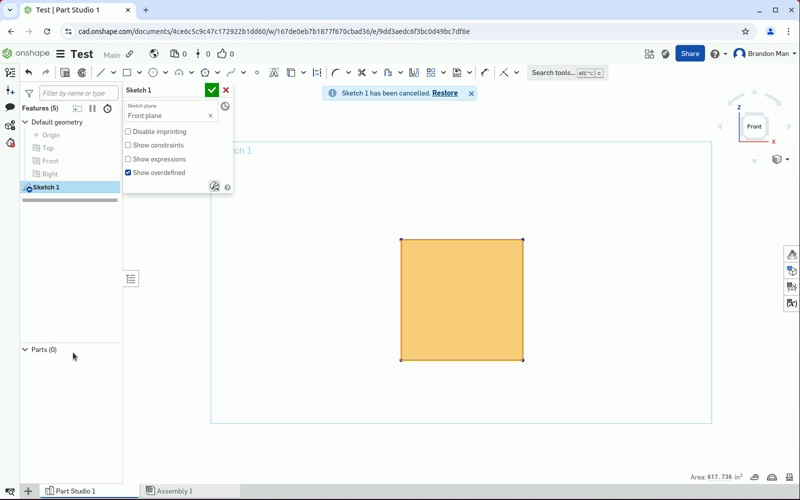
key(shift+e)
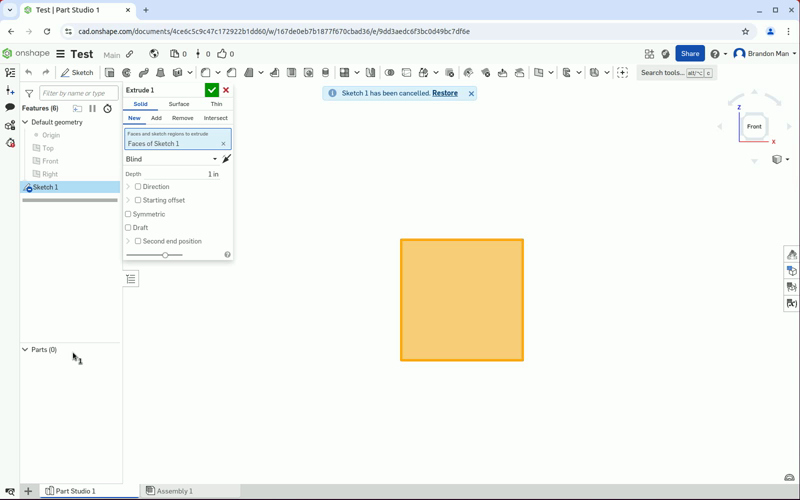
mouse_move(143, 106)
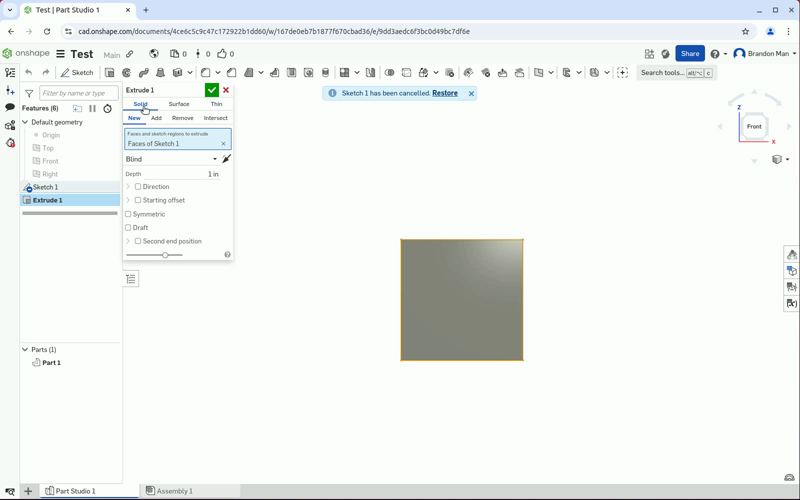
click(143, 106)
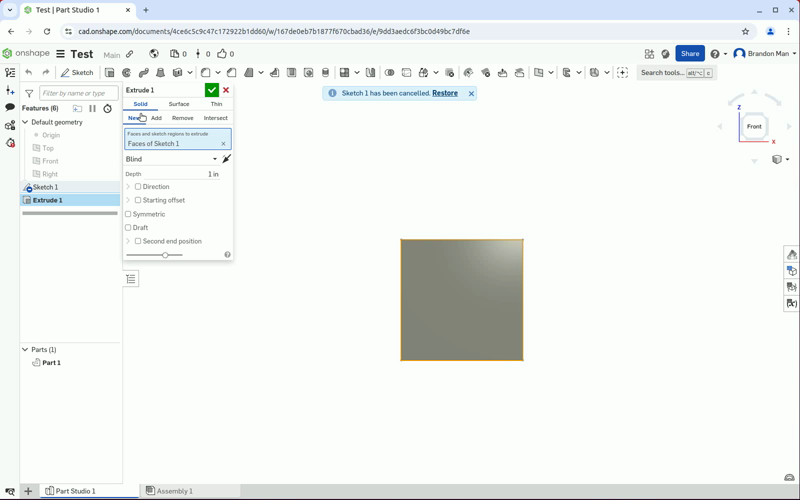
mouse_move(137, 120)
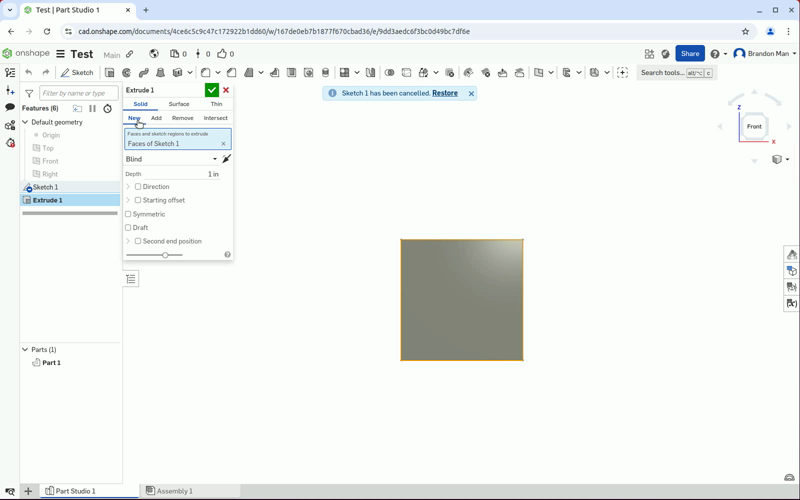
click(137, 120)
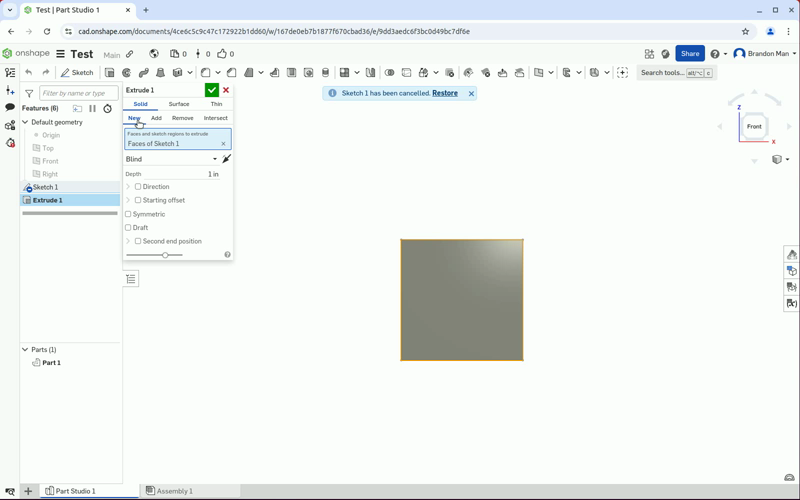
key(tab, 4)
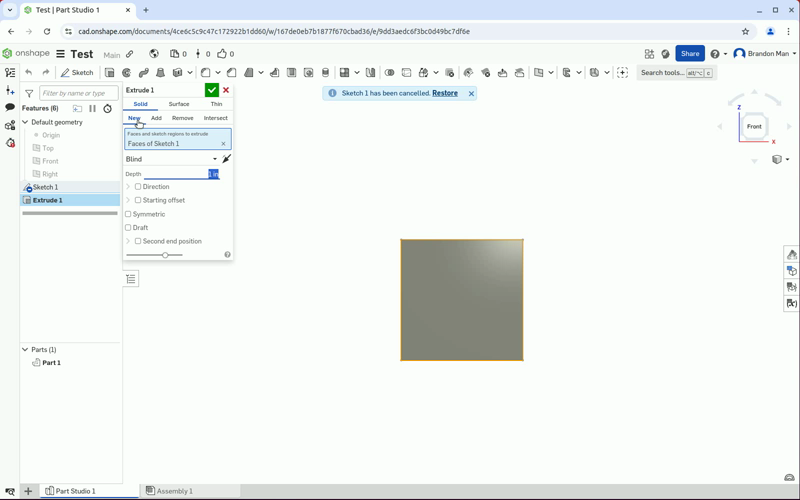
text(8.906)
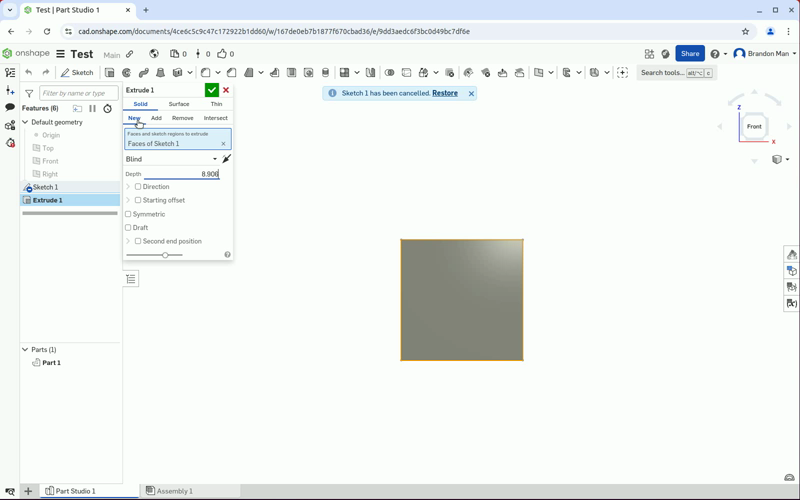
key(enter)
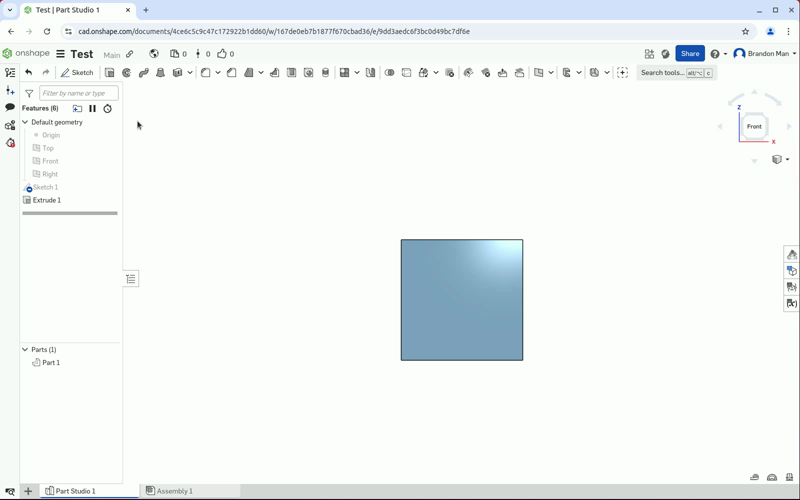
key(shift+h)
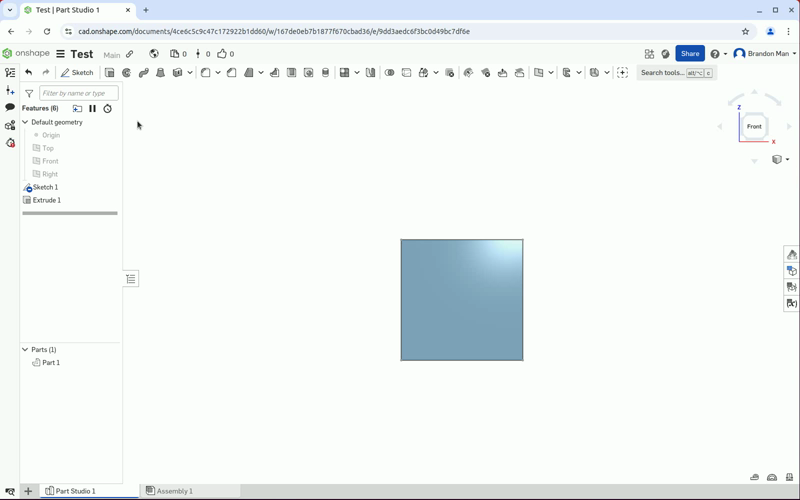
key(shift+h)
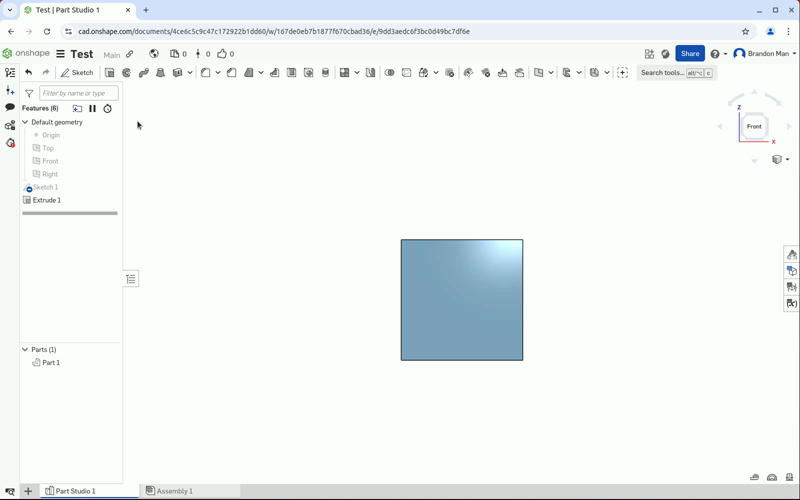
mouse_move(73, 189)
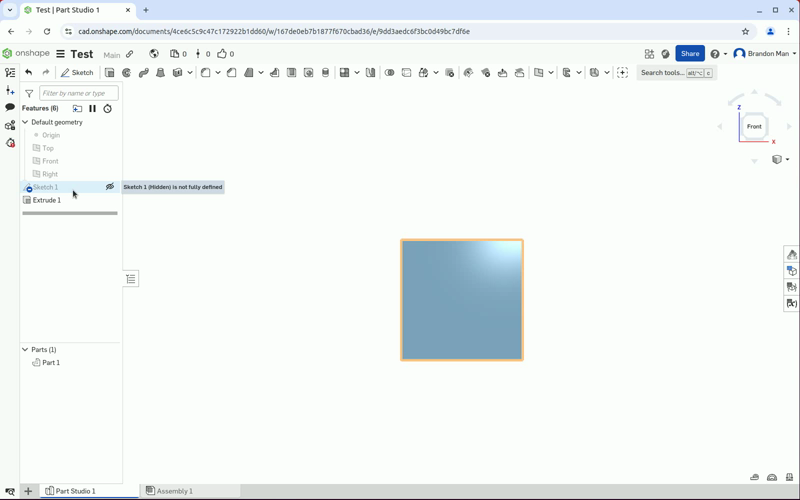
click(73, 189)
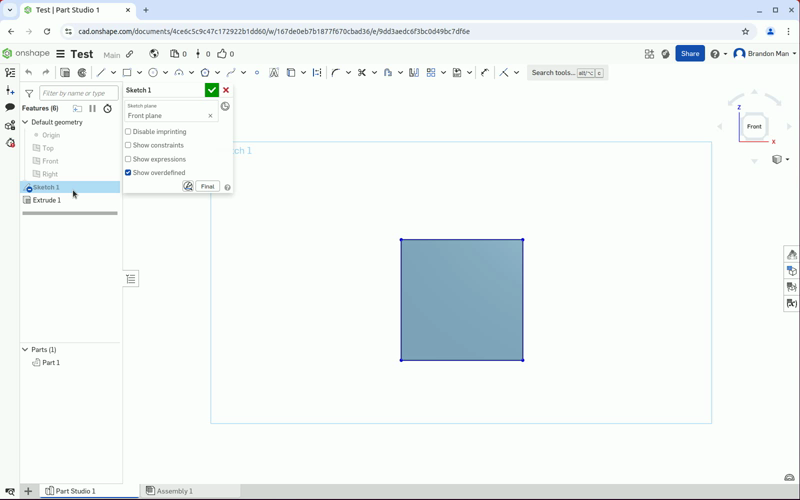
mouse_move(229, 92)
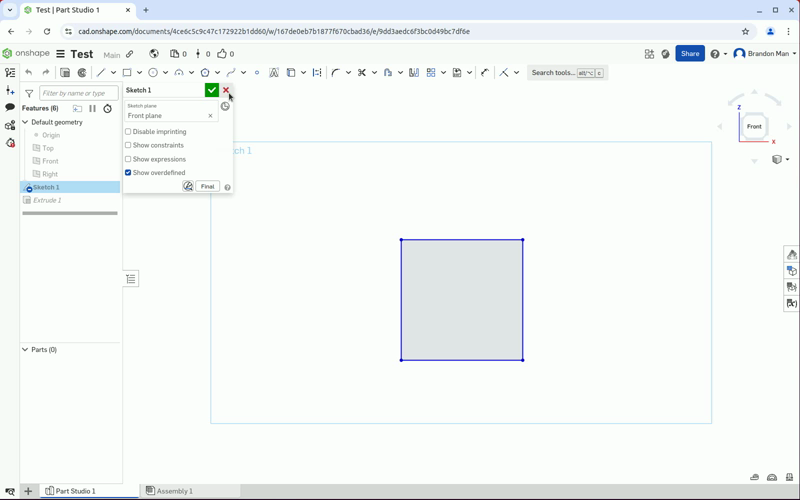
click(229, 92)
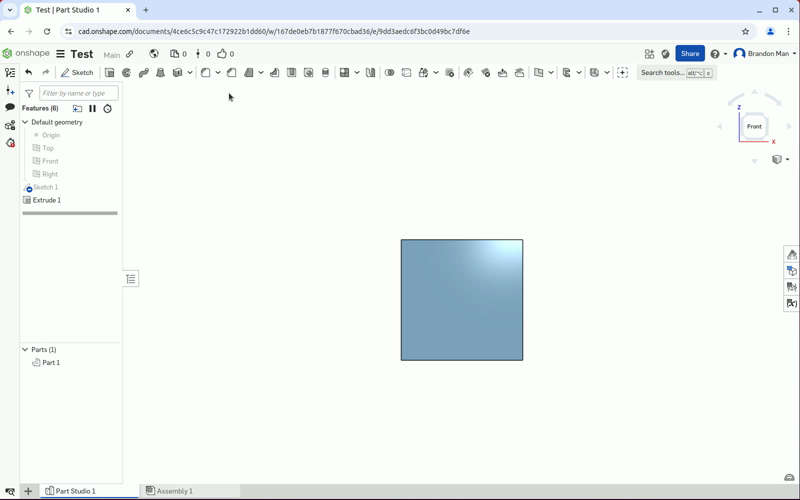
mouse_move(73, 352)
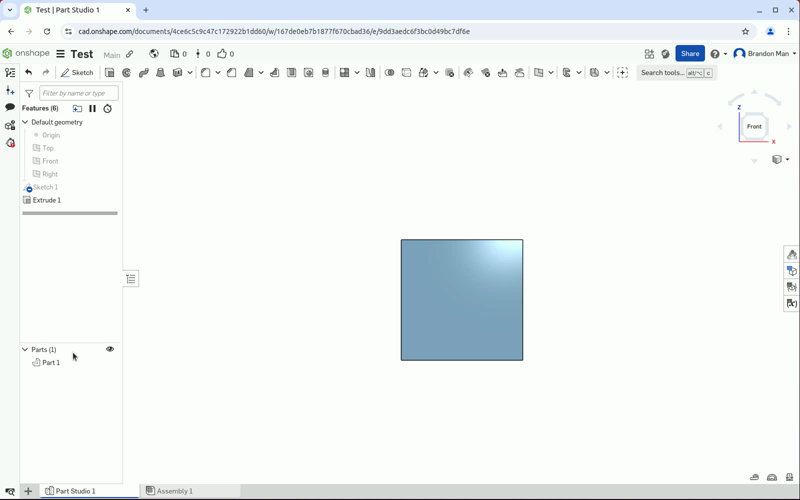
key(y)
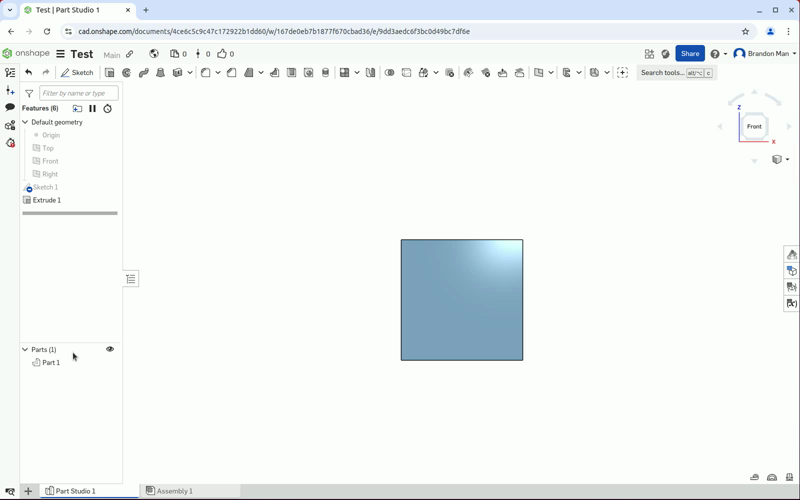
key(shift+p)
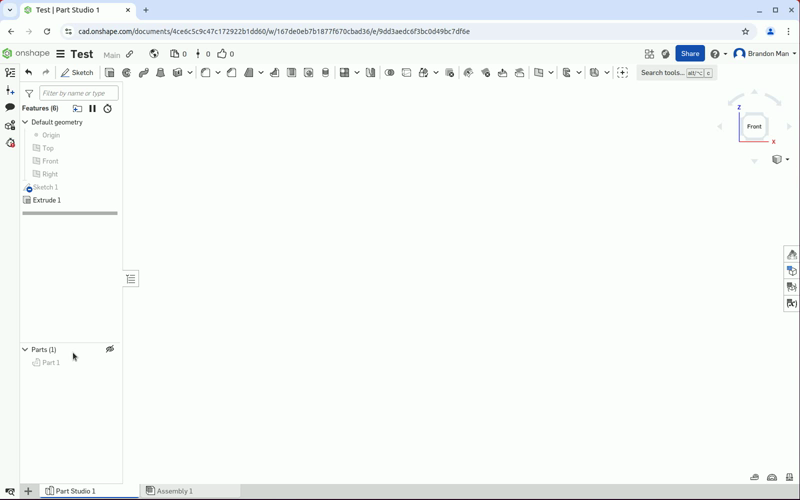
key(space)
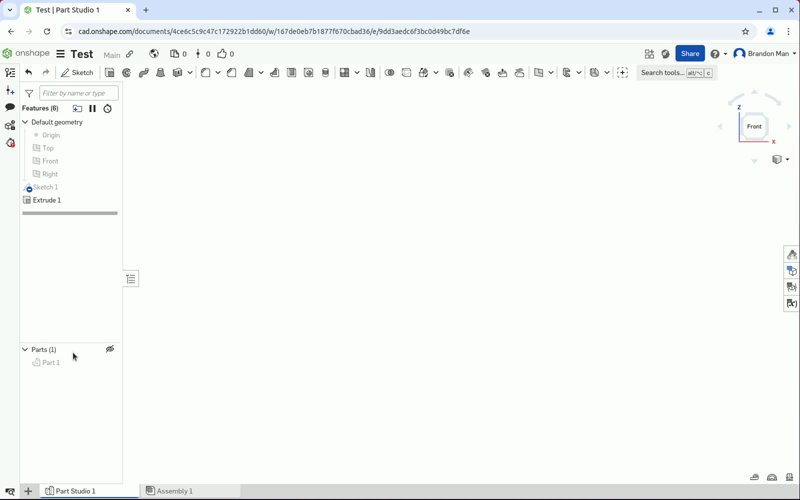
key_down(shift)
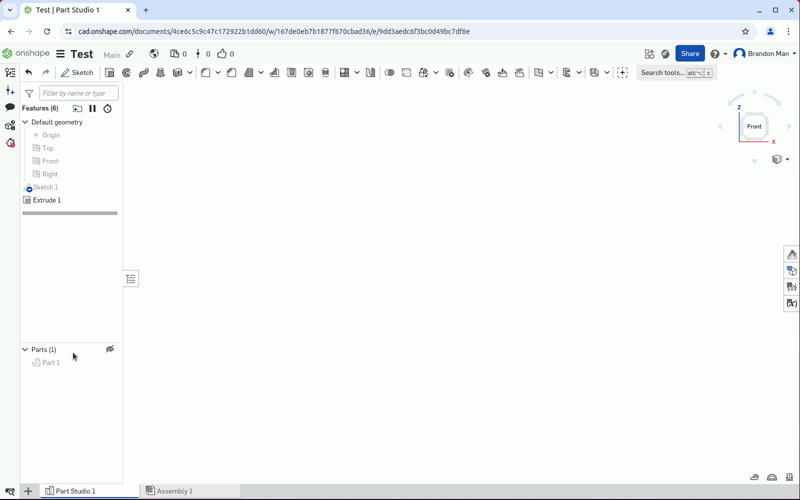
key(left)
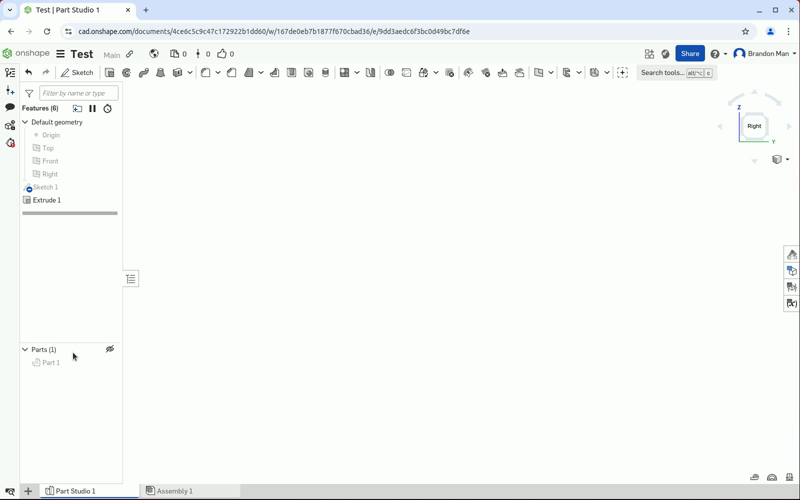
key_up(shift)
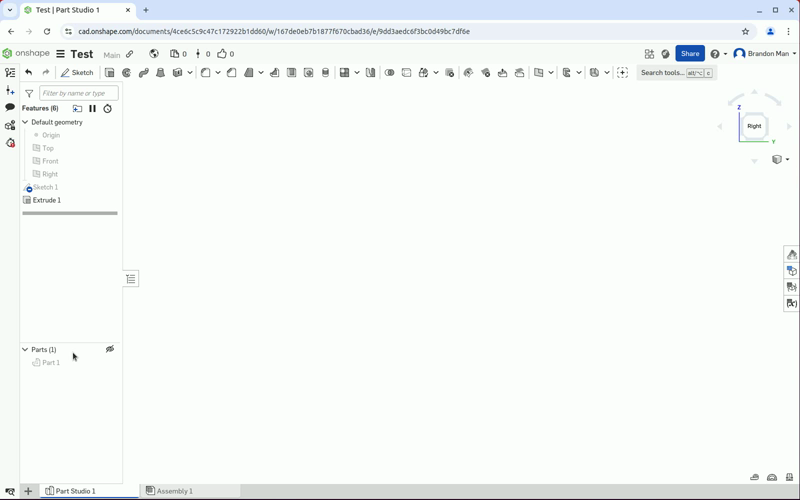
mouse_move(73, 352)
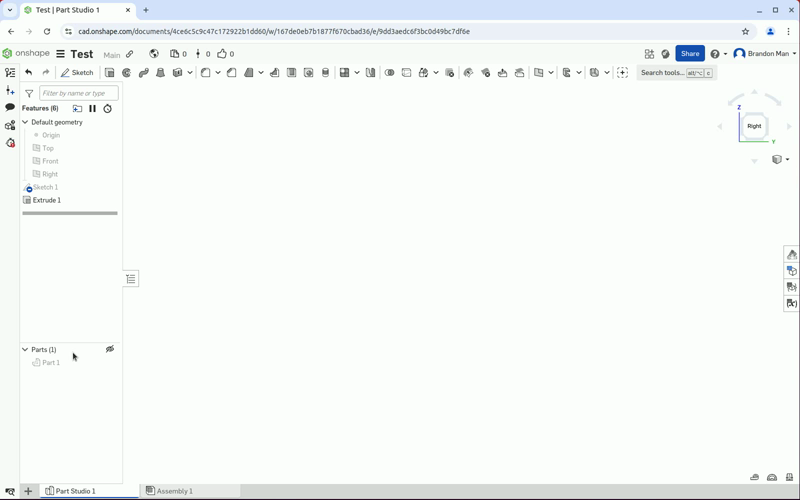
key(shift+y)
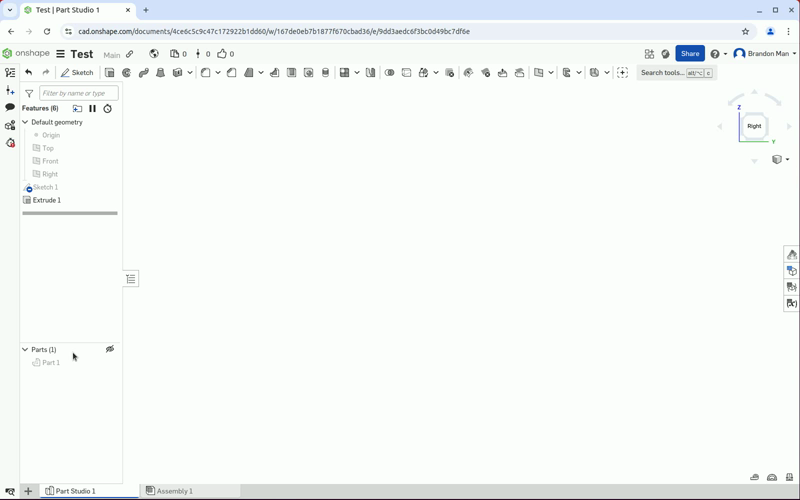
key(shift+s)
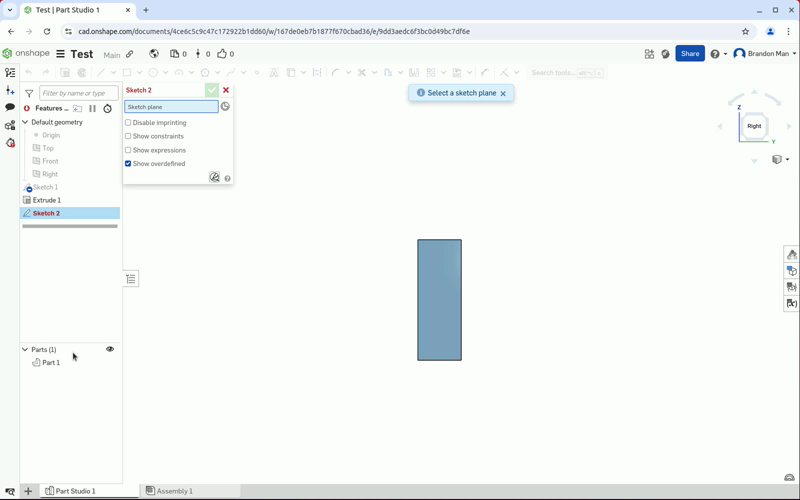
mouse_move(73, 176)
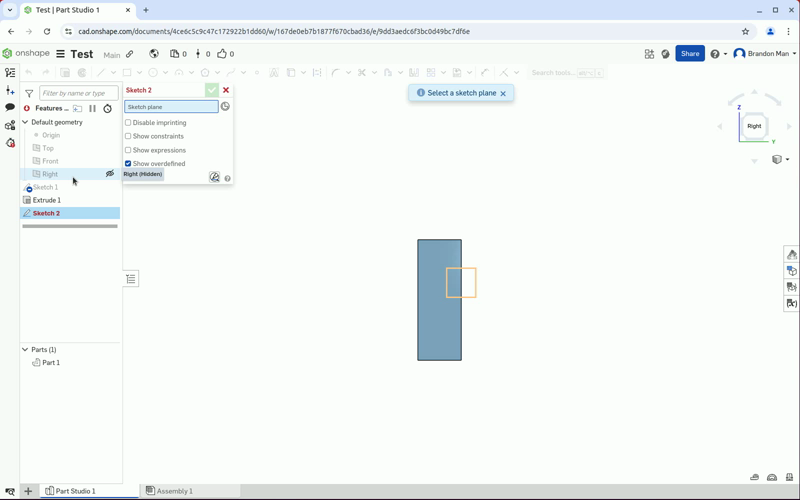
click(73, 176)
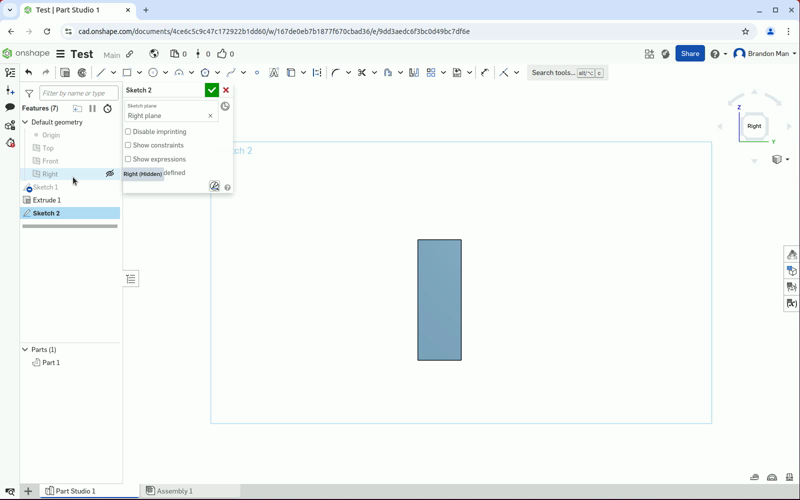
mouse_move(73, 352)
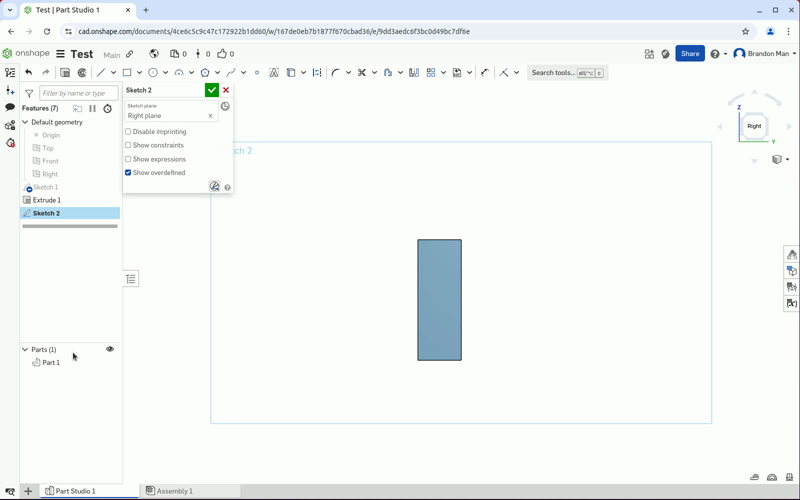
key(y)
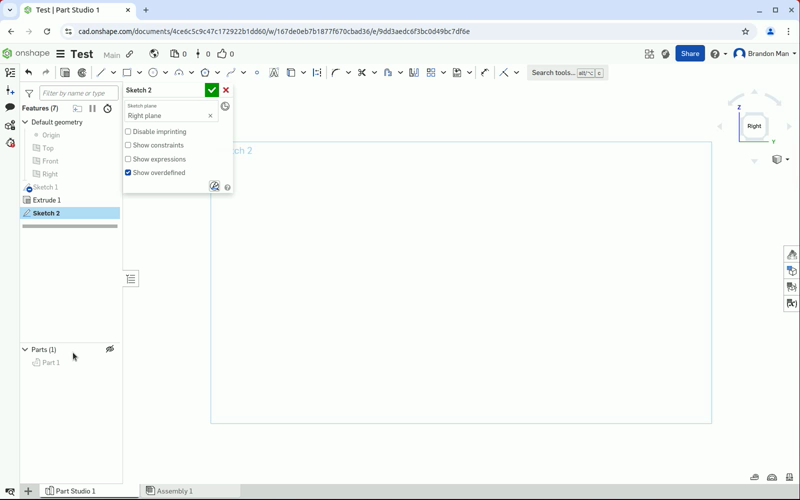
key(l)
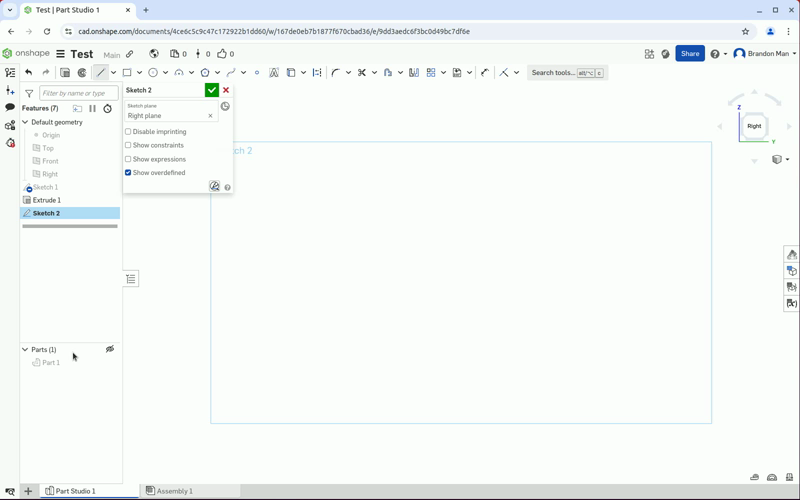
key_down(shift)
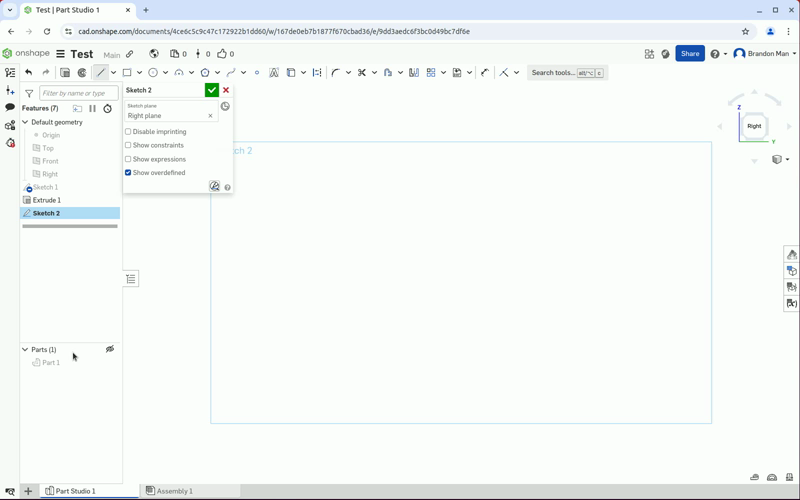
mouse_move(383, 383)
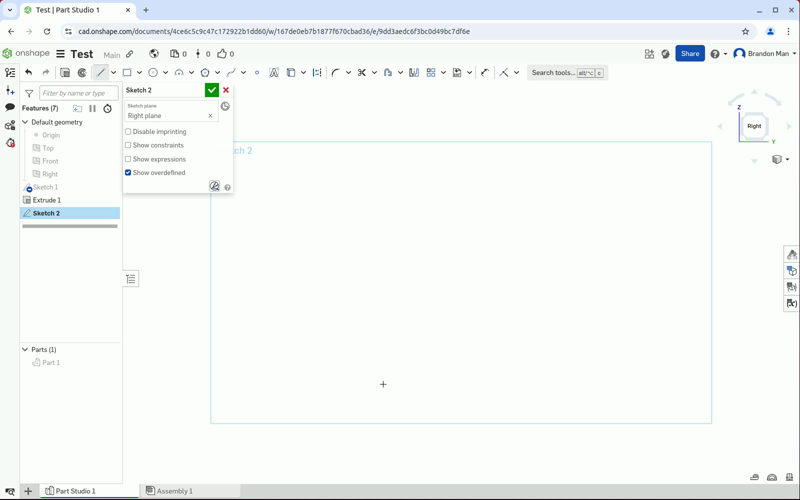
click(383, 383)
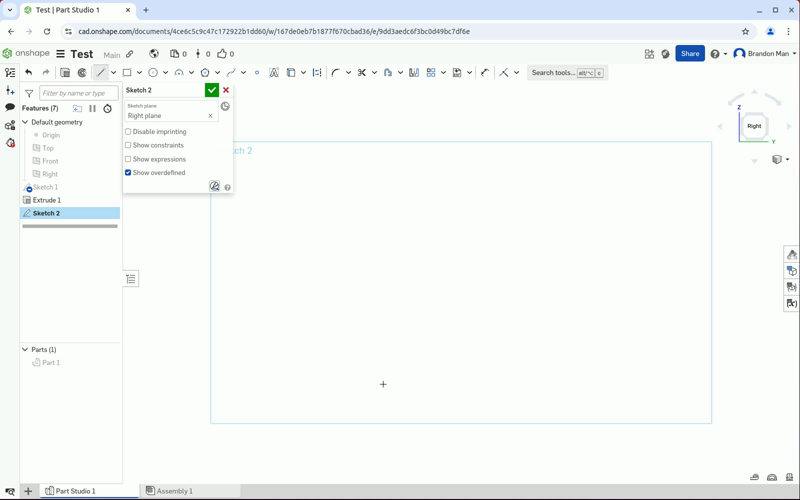
key_up(shift)
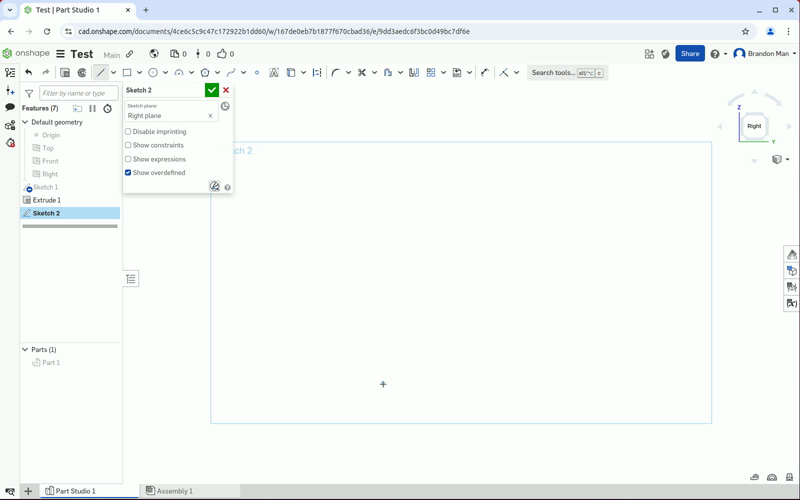
key_down(shift)
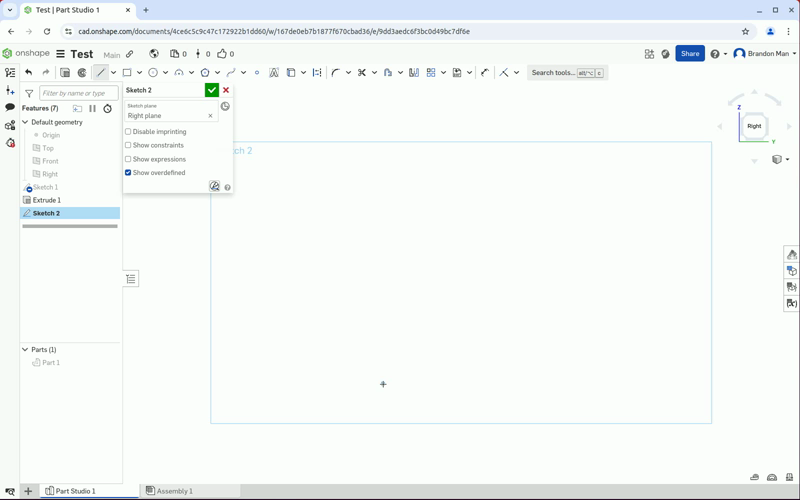
mouse_move(498, 383)
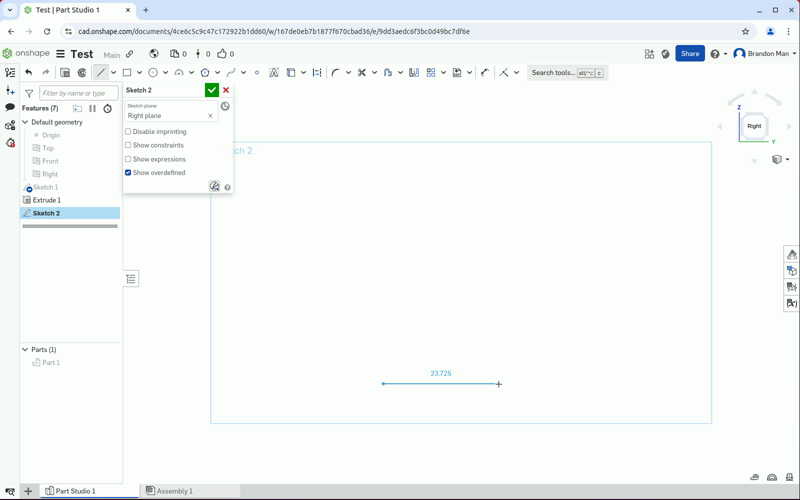
click(498, 383)
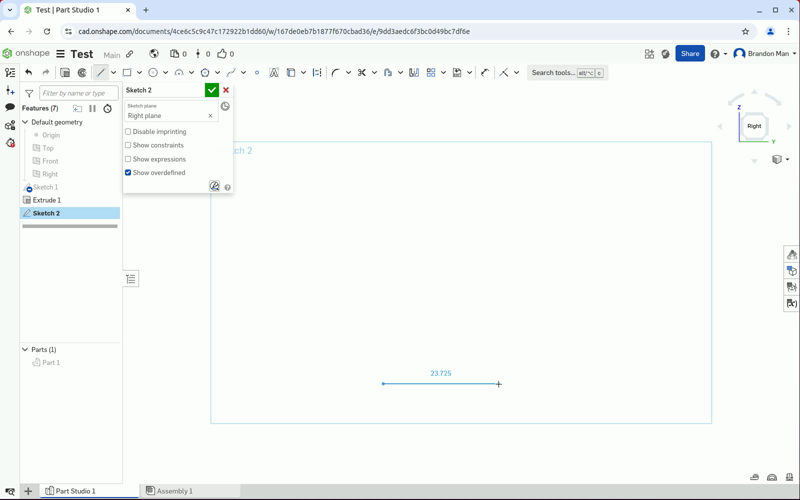
key_up(shift)
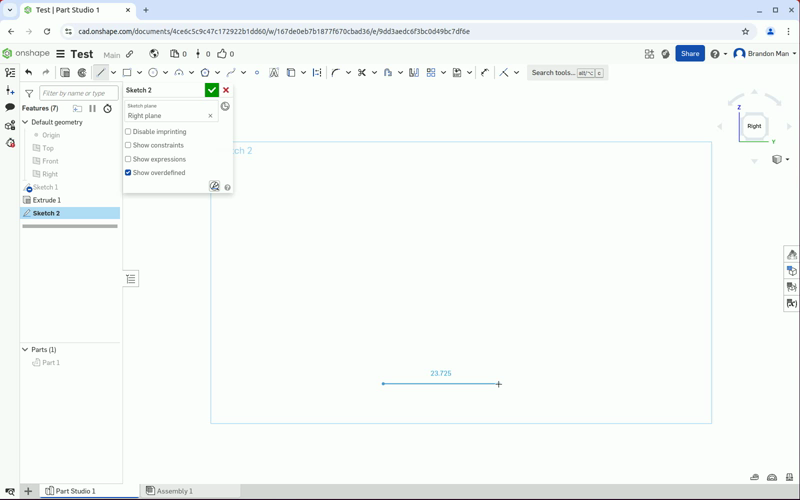
key_down(shift)
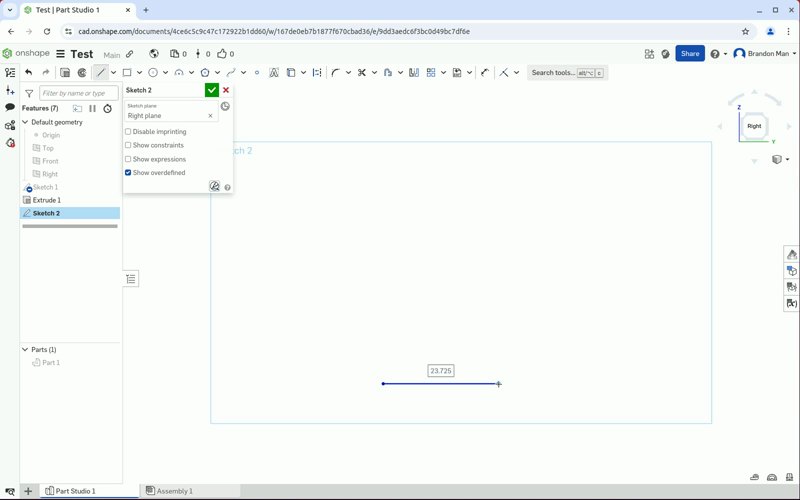
mouse_move(498, 212)
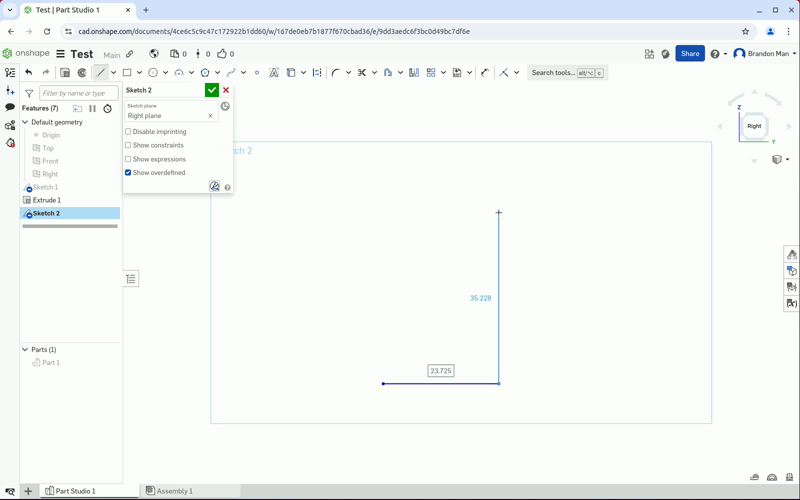
click(498, 212)
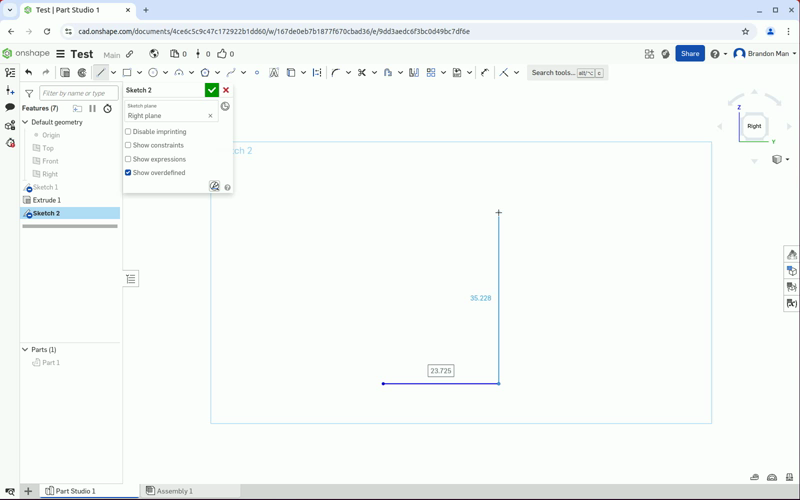
key_up(shift)
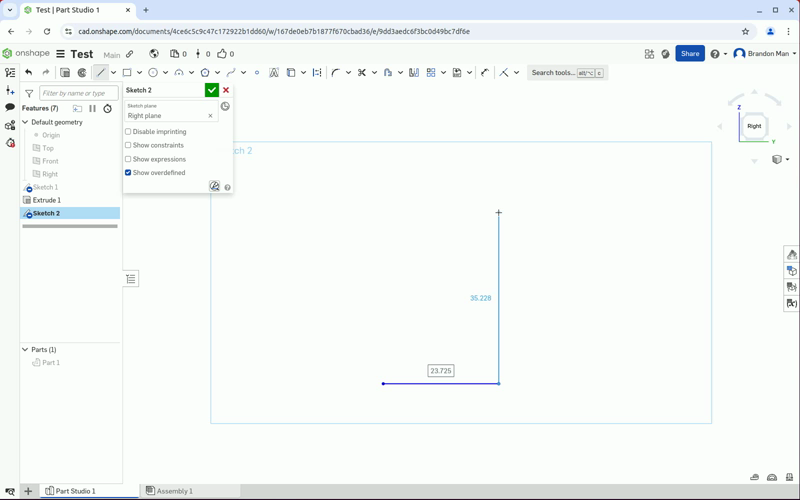
key_down(shift)
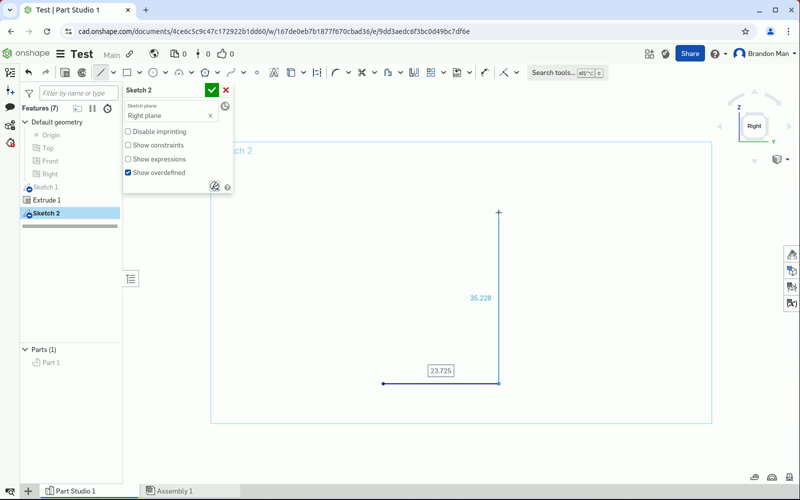
mouse_move(383, 212)
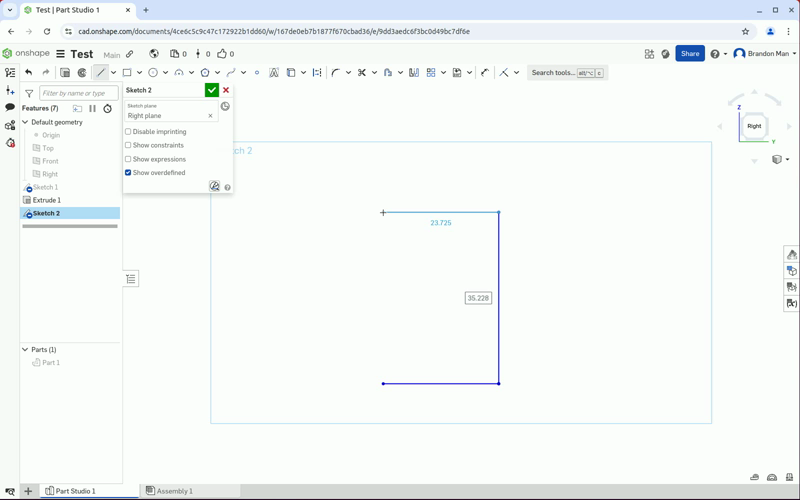
click(383, 212)
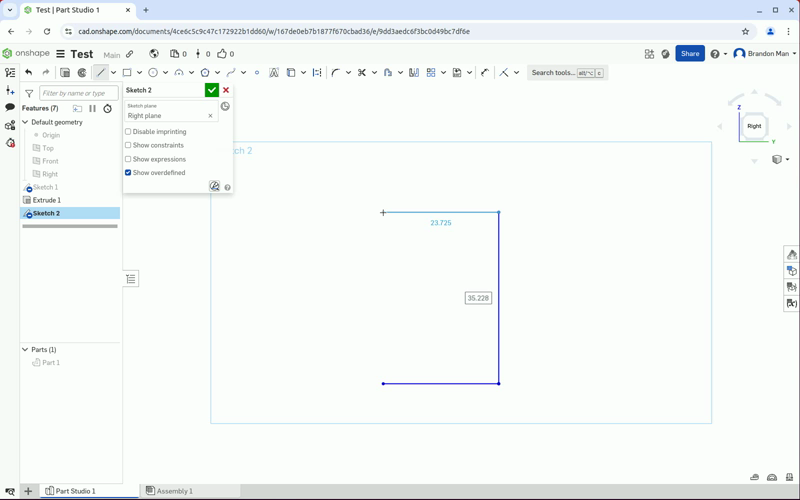
key_up(shift)
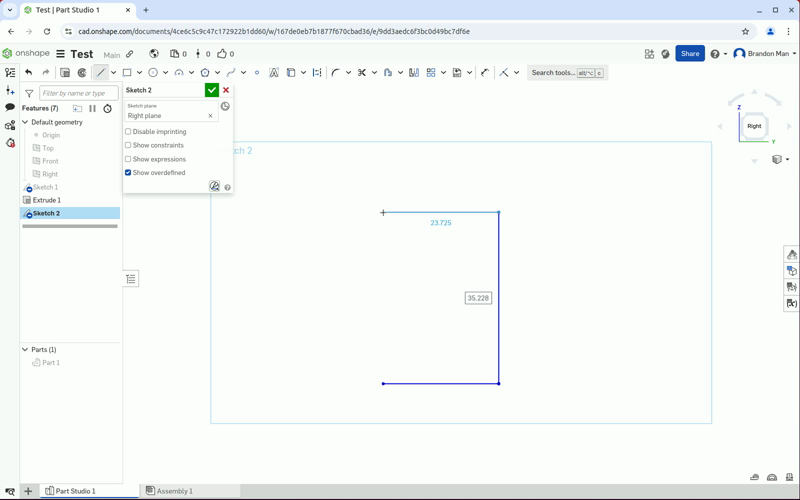
key_down(shift)
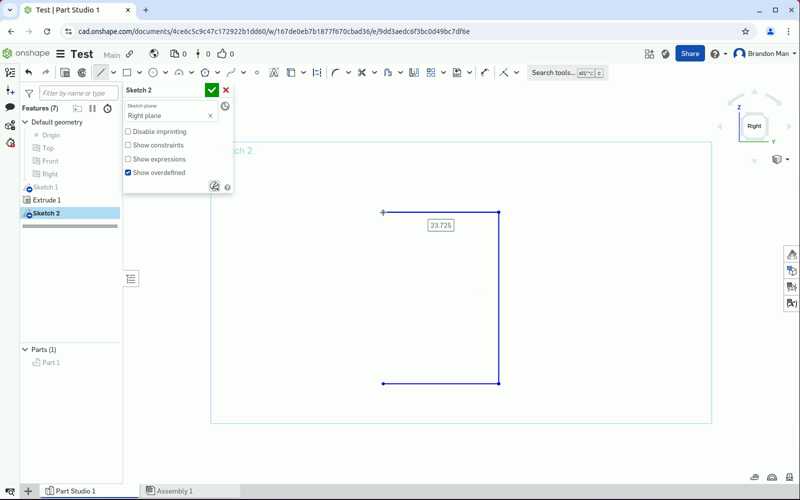
mouse_move(383, 383)
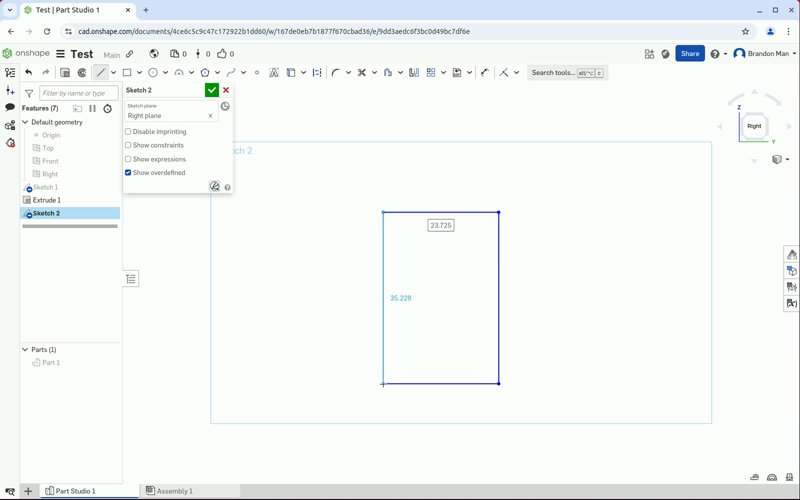
key_up(shift)
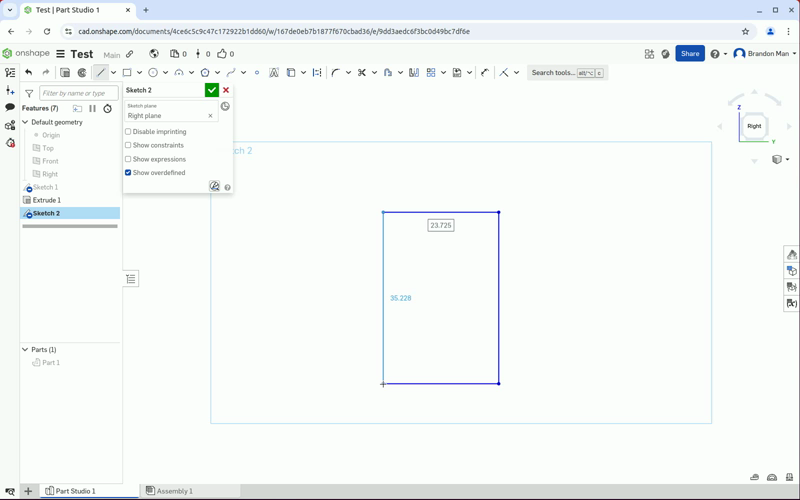
click(383, 383)
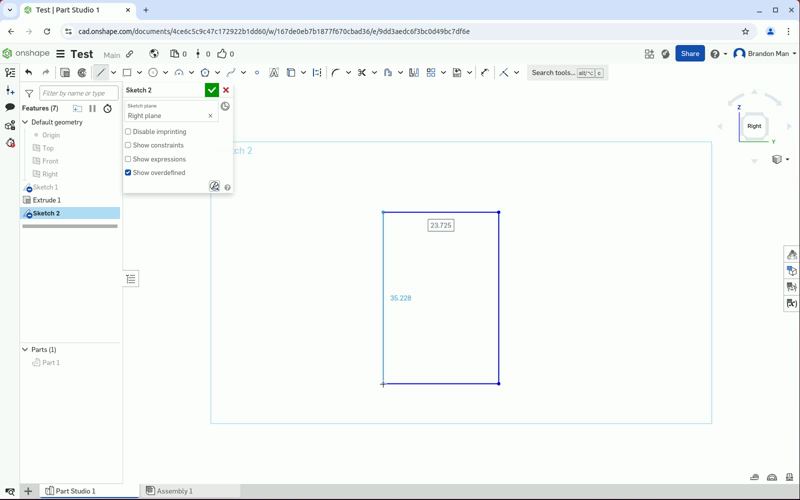
key(esc)
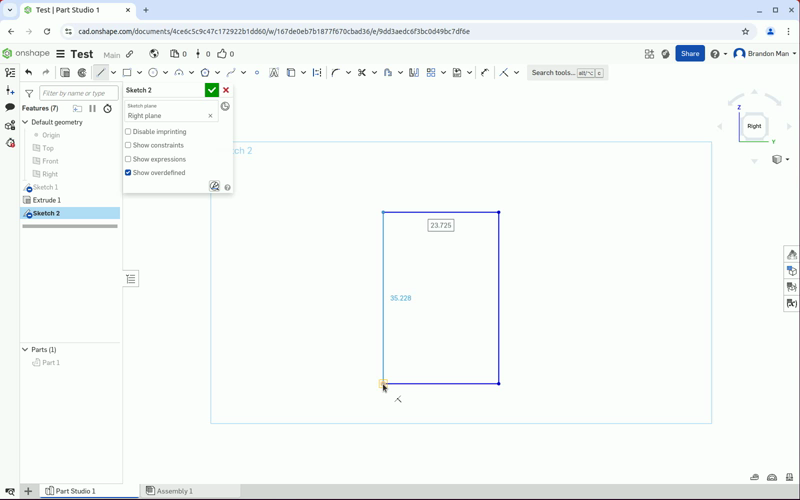
mouse_move(415, 312)
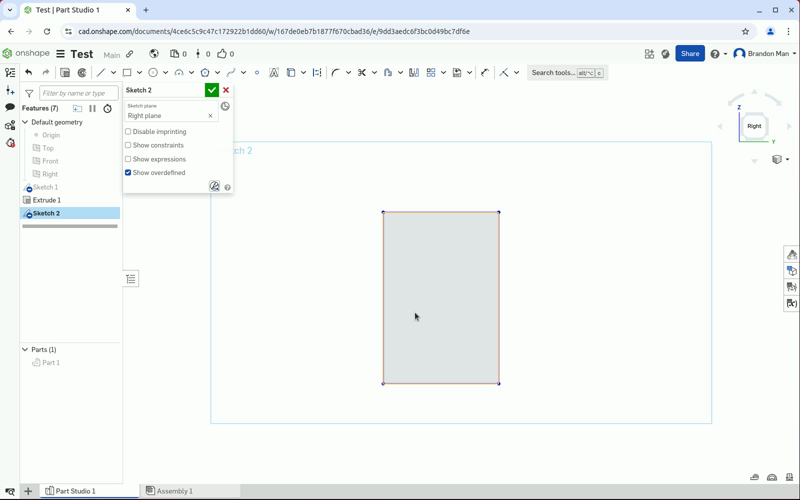
click(415, 312)
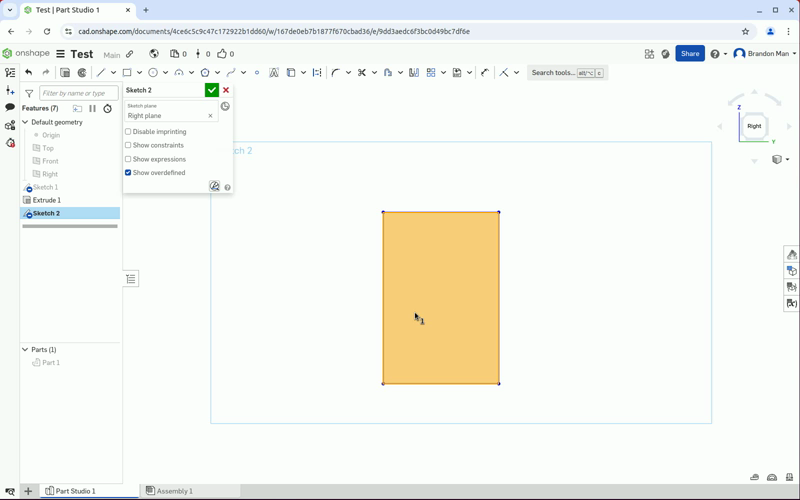
mouse_move(73, 352)
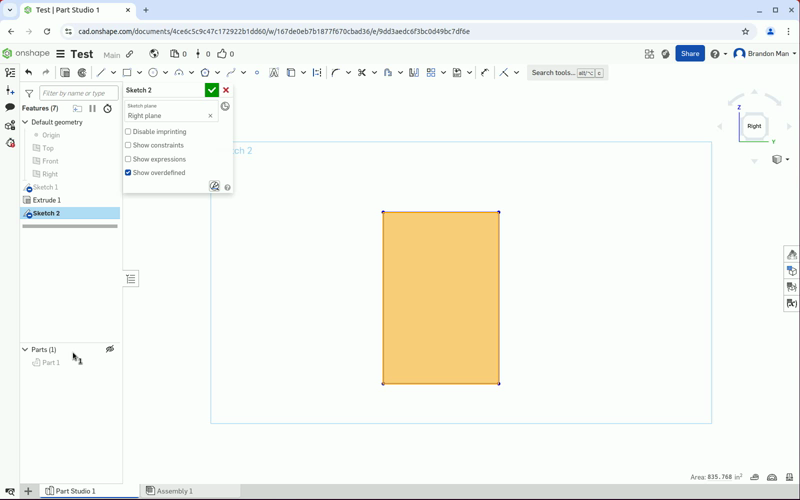
key(shift+y)
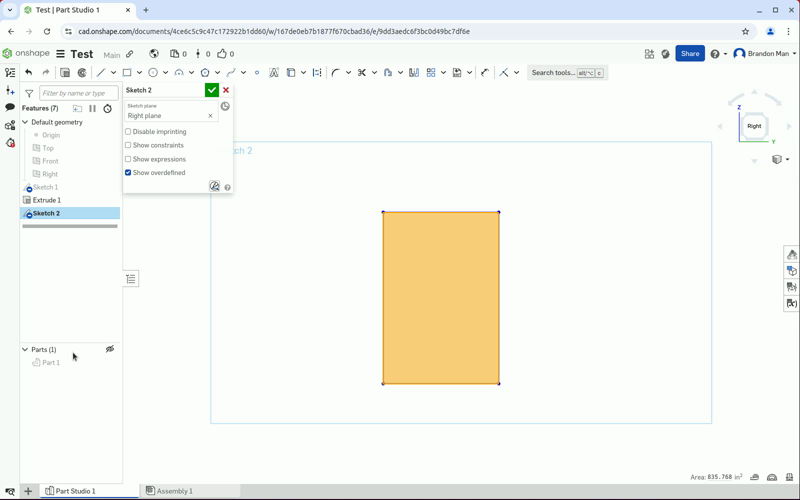
key(shift+e)
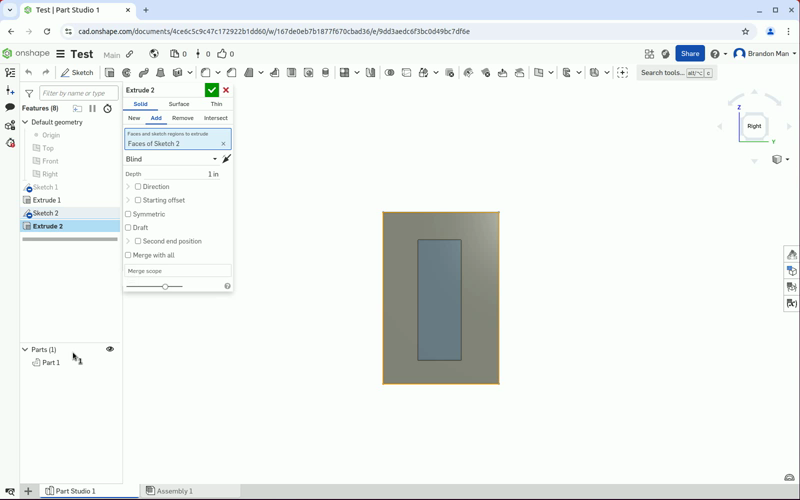
mouse_move(143, 106)
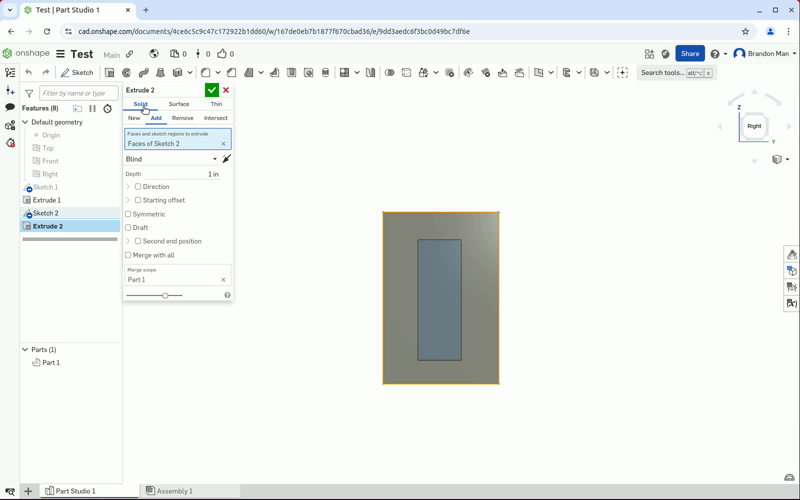
click(143, 106)
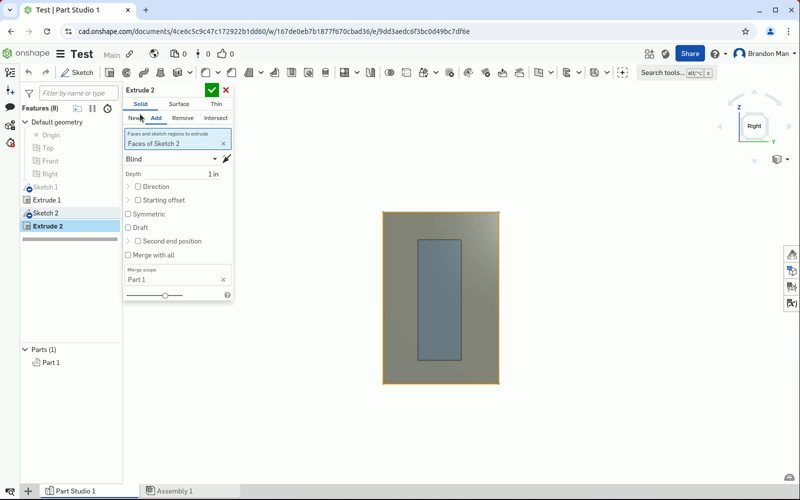
mouse_move(137, 120)
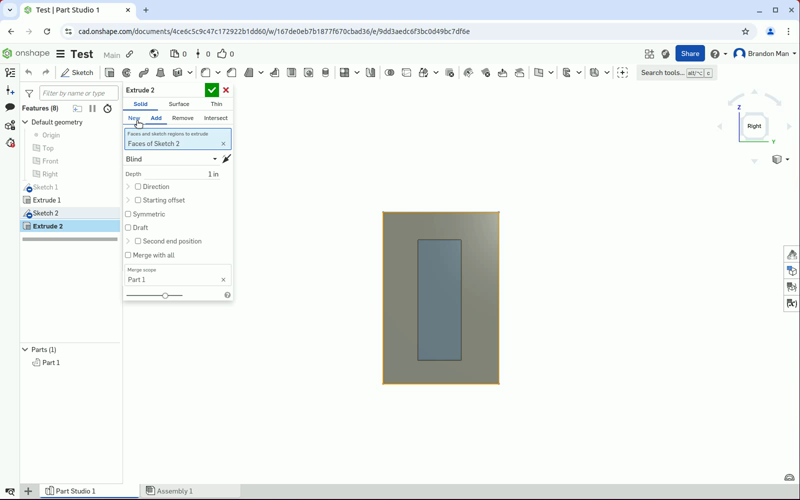
click(137, 120)
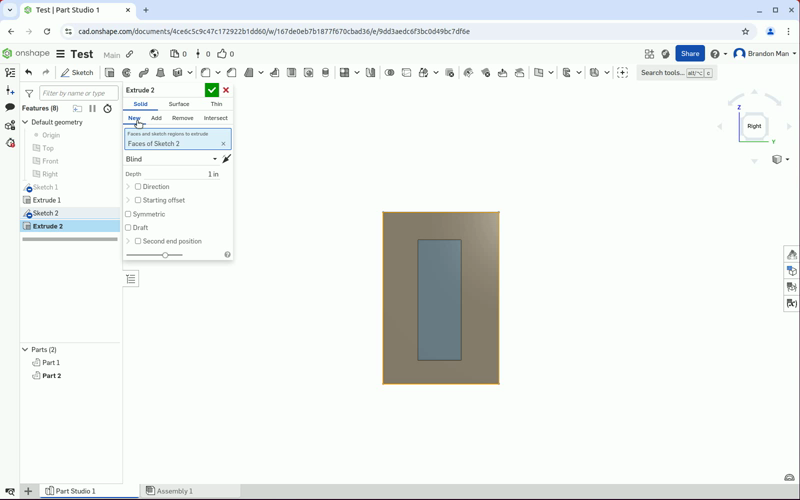
key(tab, 4)
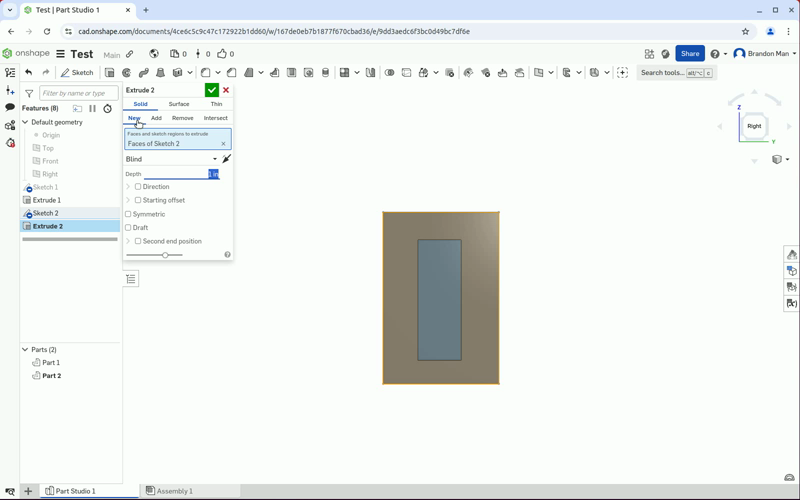
text(12.758)
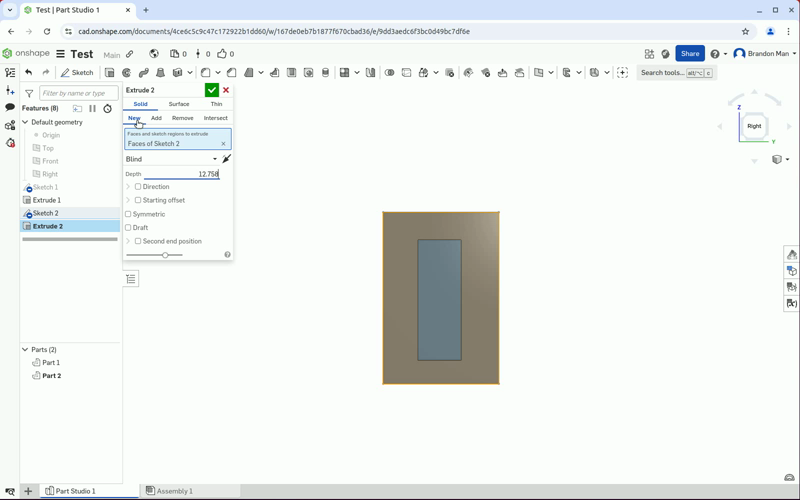
key(enter)
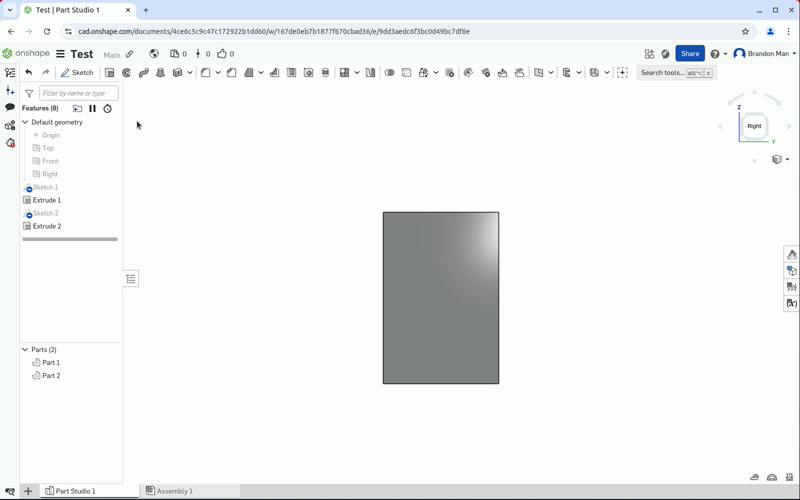
key(shift+h)
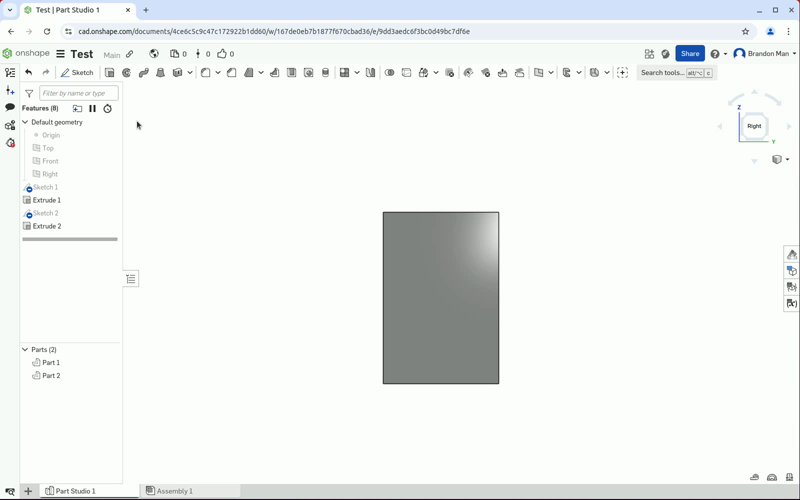
key(shift+h)
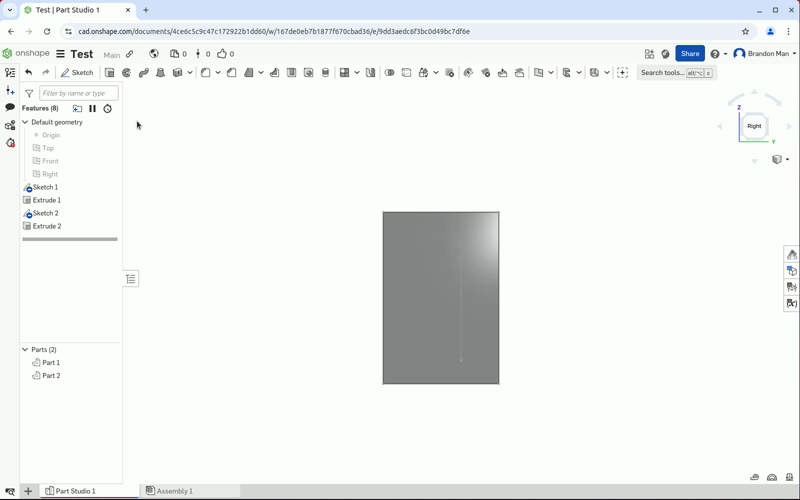
key(shift+7)
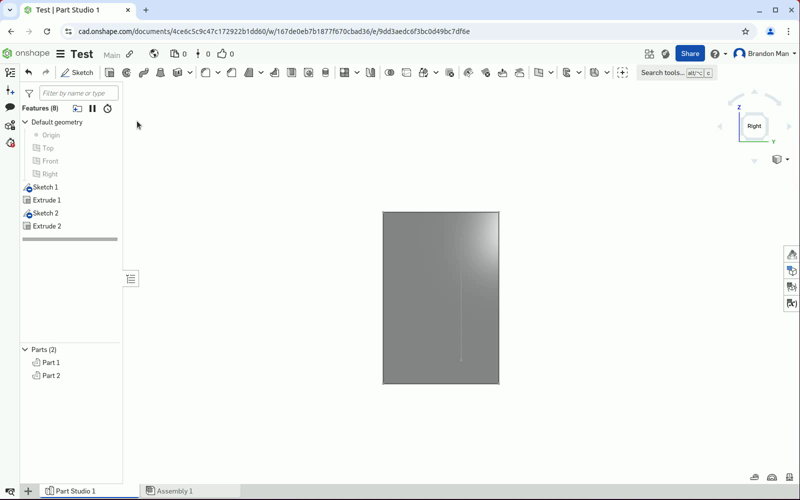
key(right, 2)
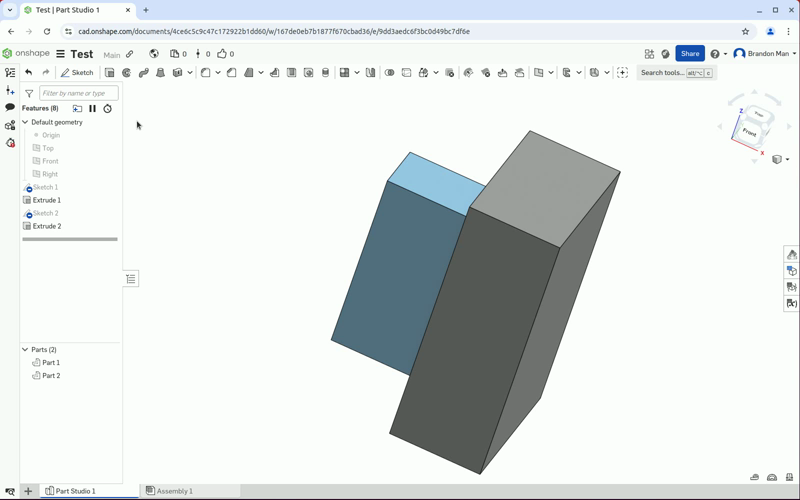
key(down, 2)
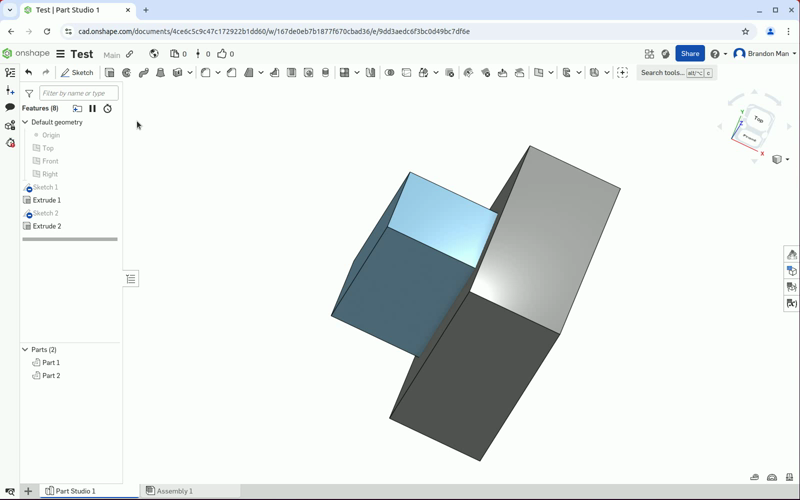
key(up, 2)
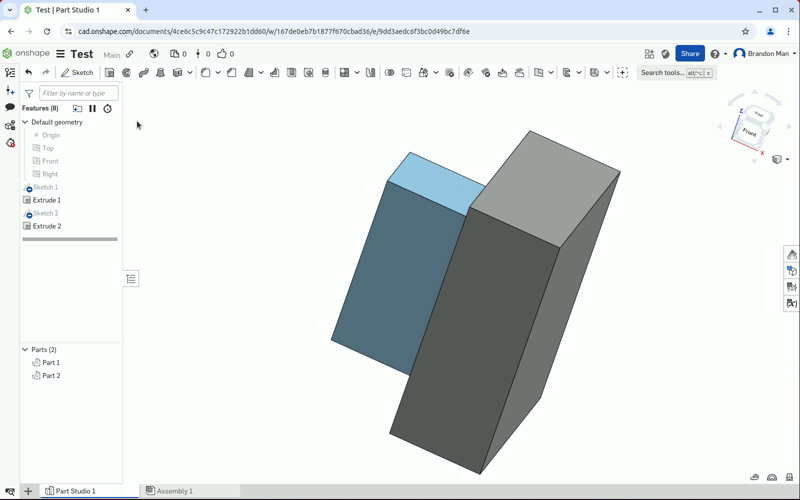
key(left, 2)
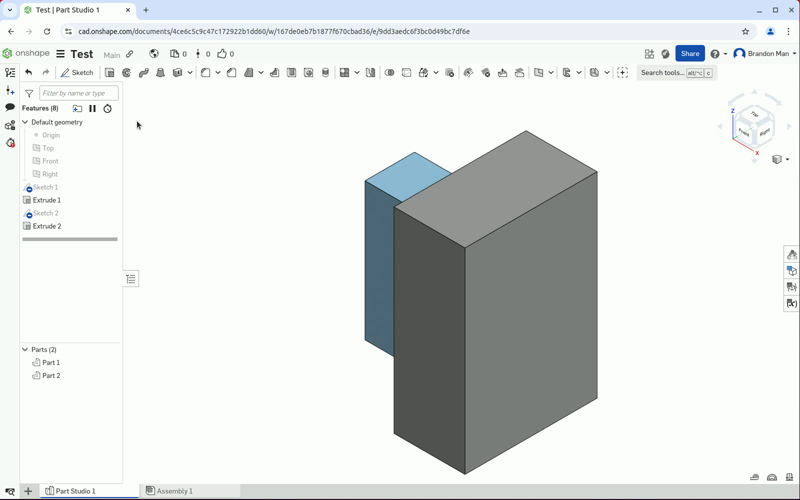
mouse_move(73, 189)
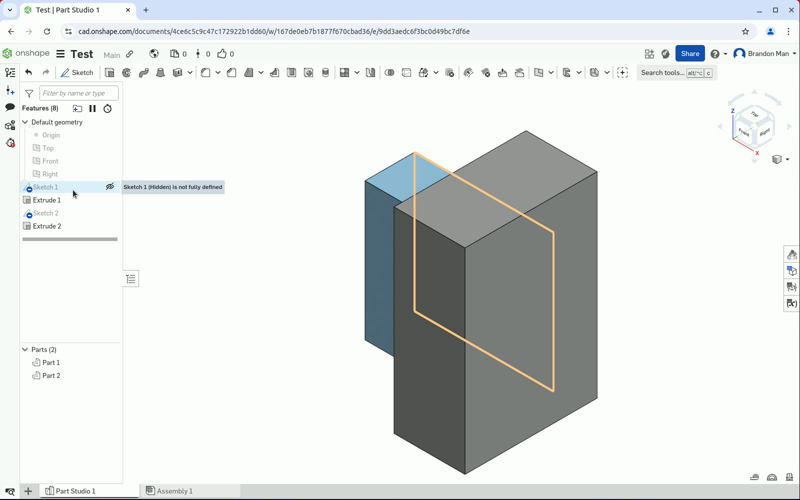
click(73, 189)